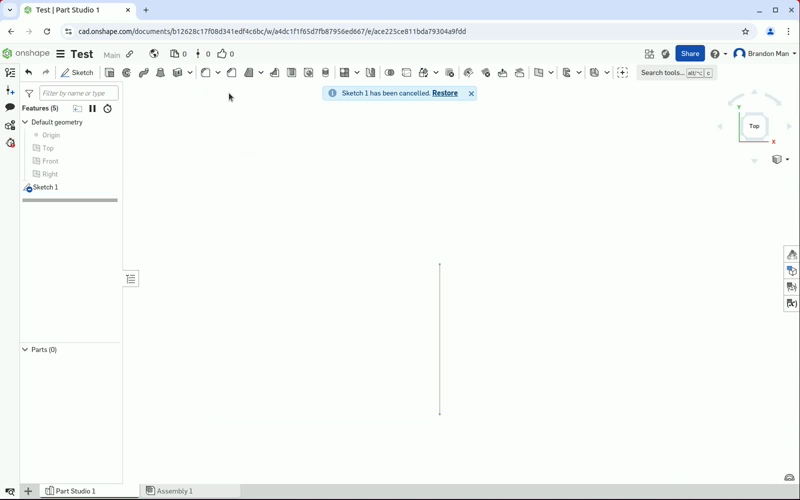
key(shift+h)
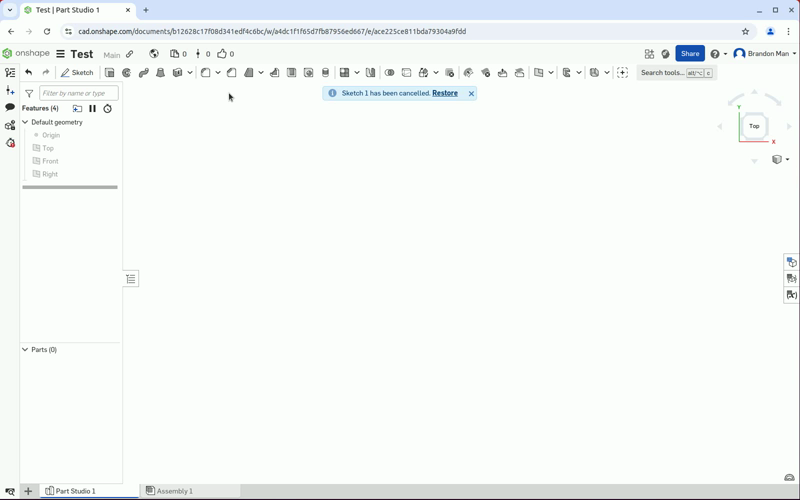
mouse_move(73, 352)
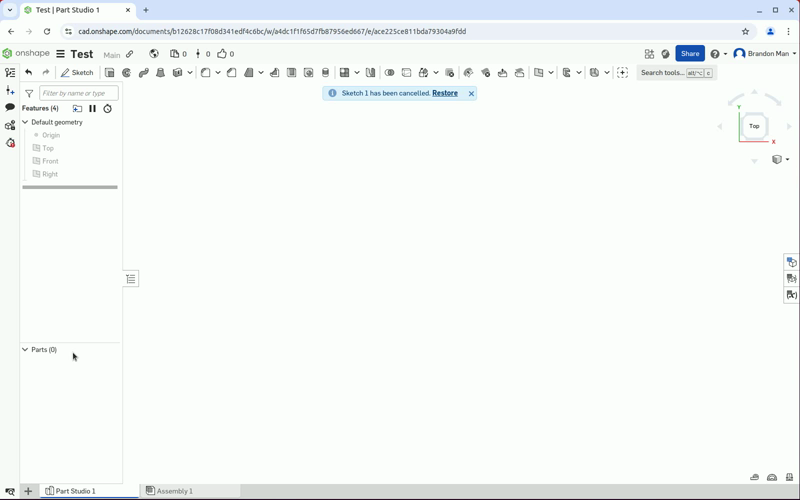
key(y)
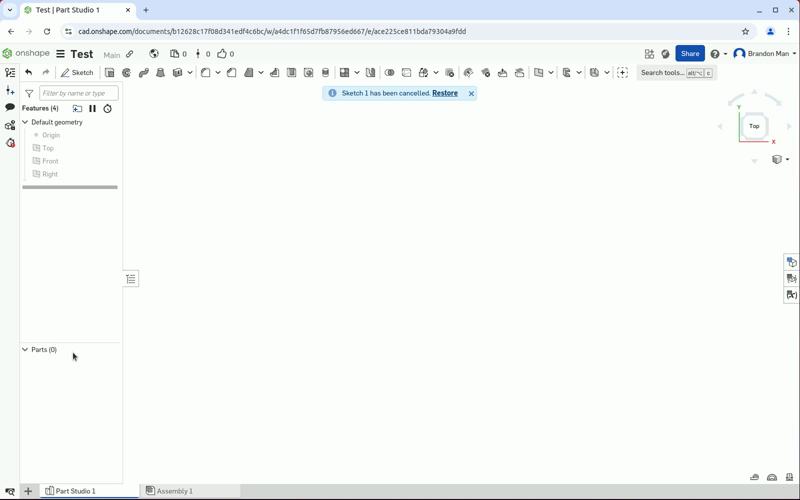
key(shift+p)
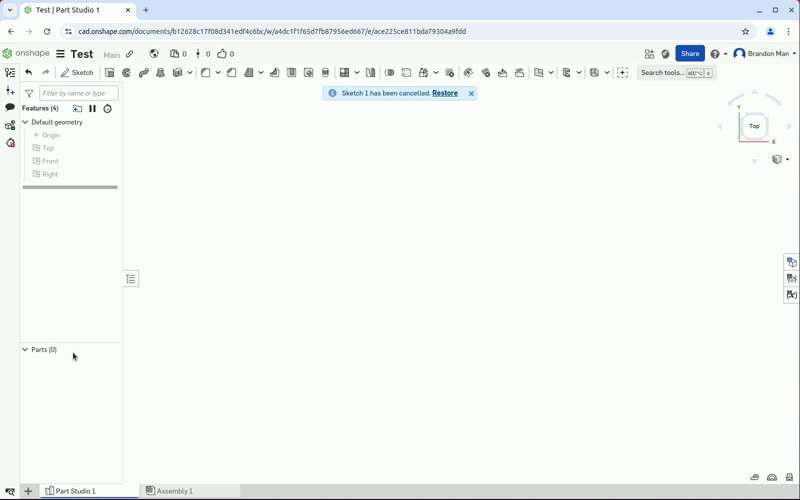
key(space)
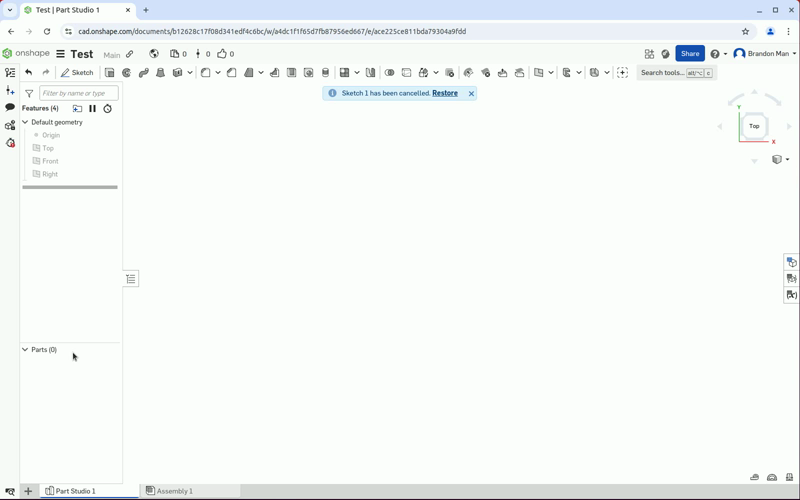
key_down(shift)
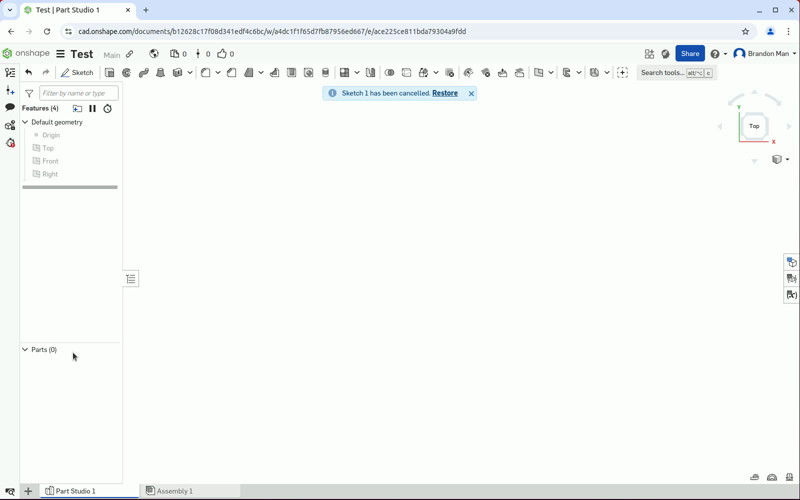
key(up)
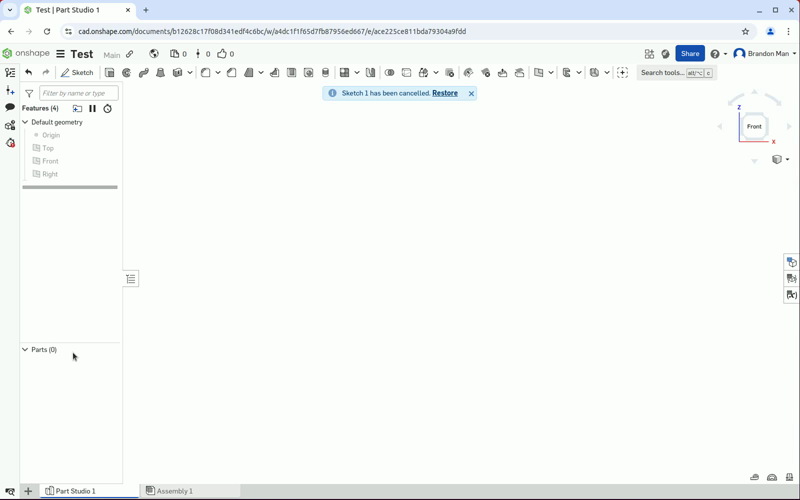
key_up(shift)
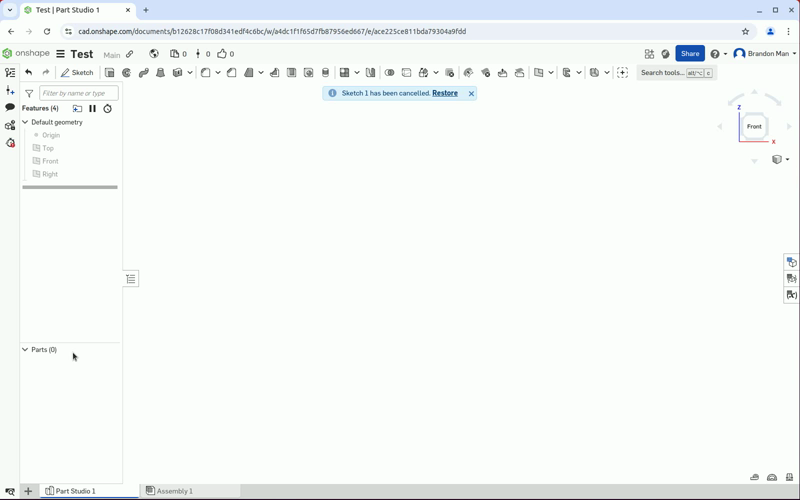
mouse_move(73, 352)
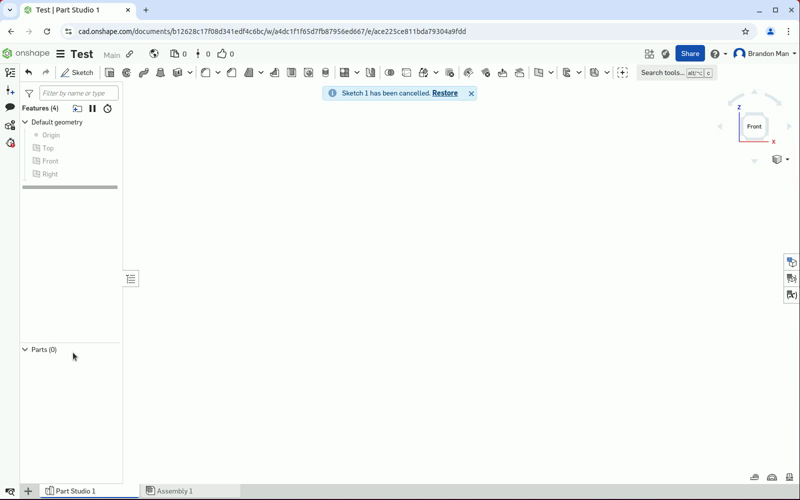
key(shift+y)
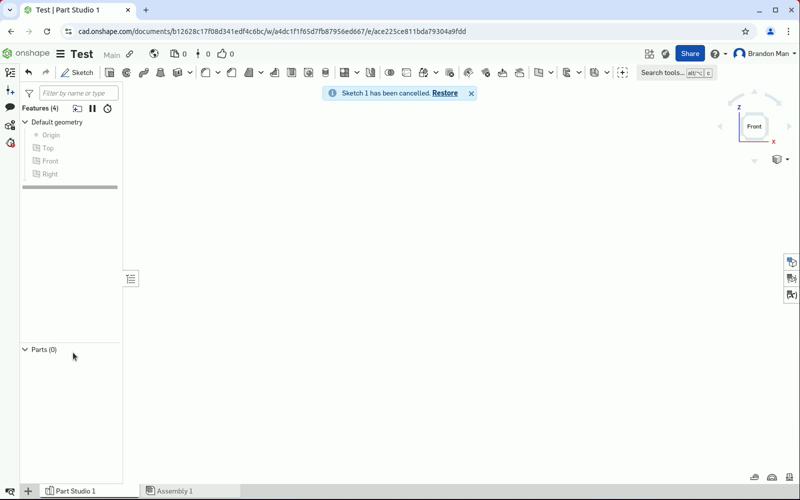
key(shift+s)
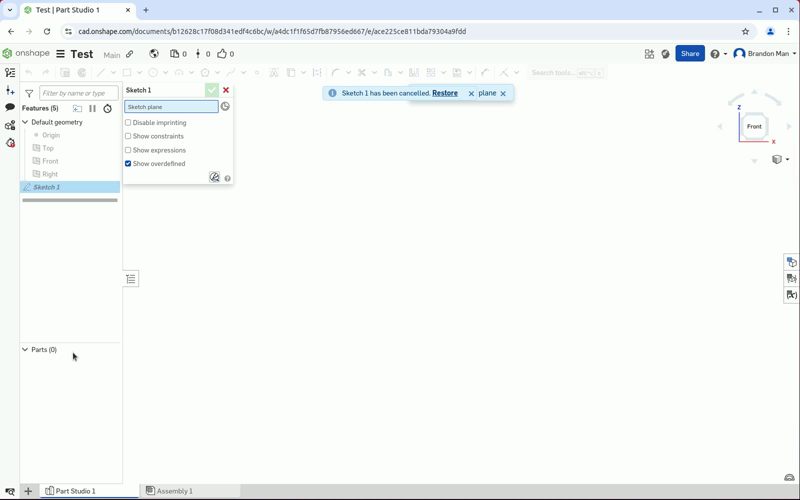
mouse_move(73, 163)
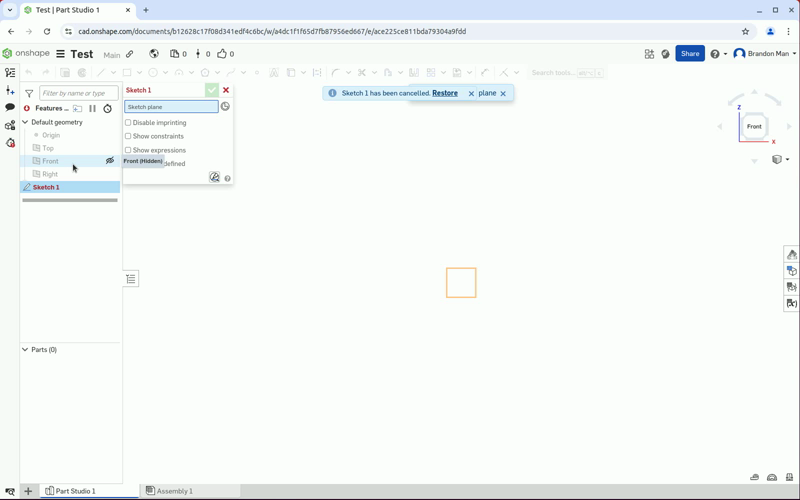
click(73, 163)
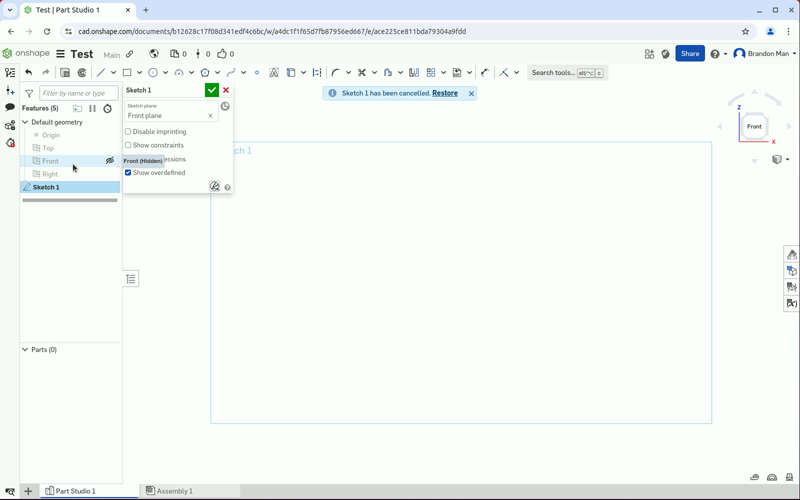
mouse_move(73, 352)
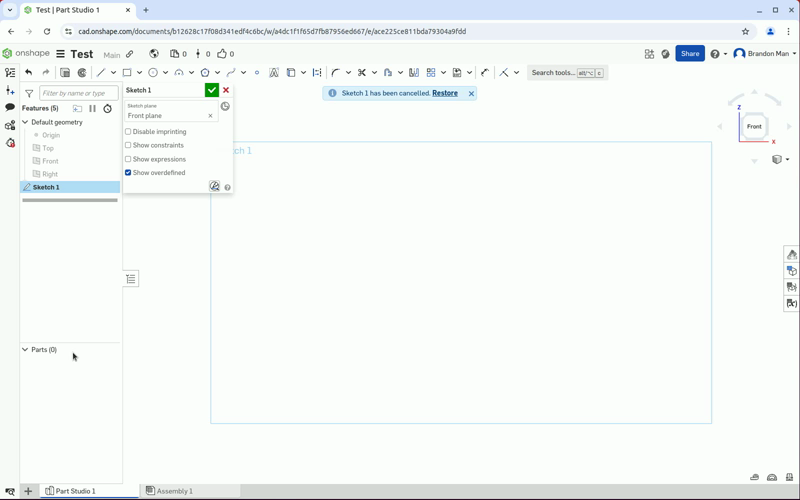
key(y)
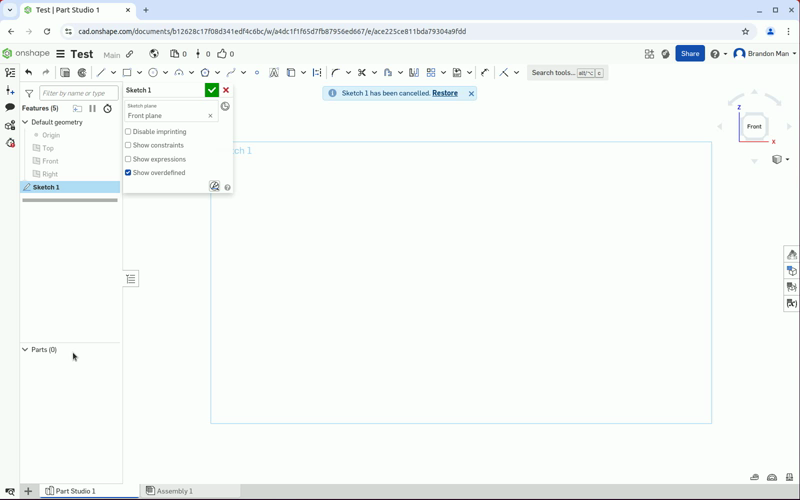
key(c)
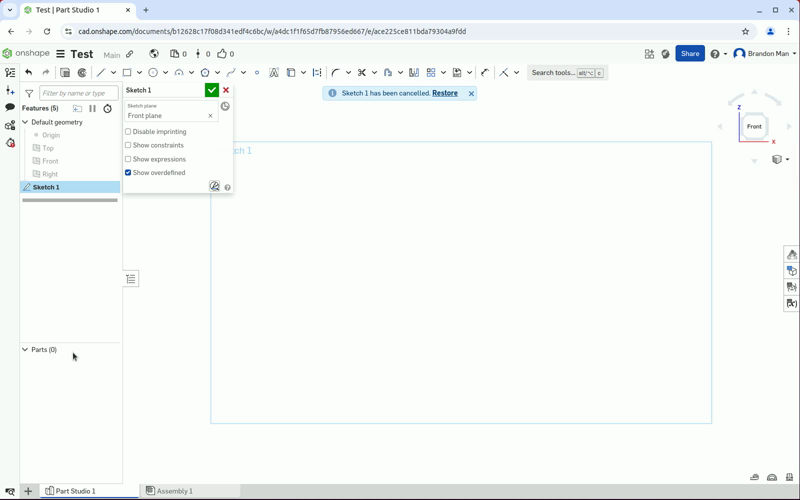
key_down(shift)
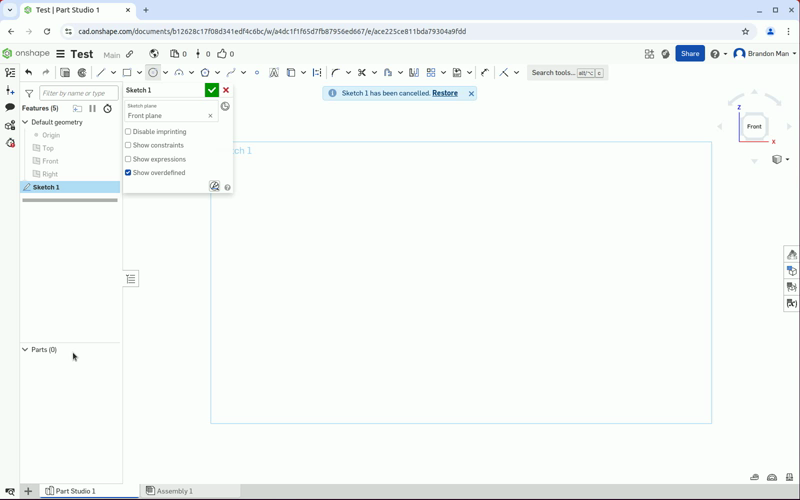
mouse_move(397, 251)
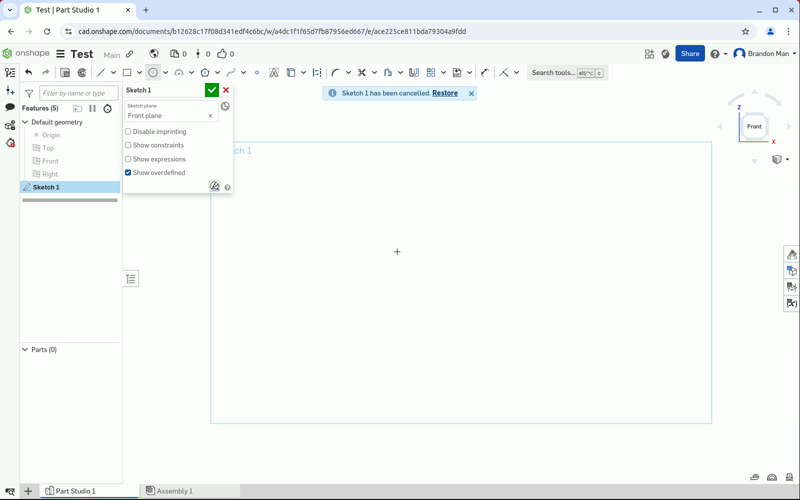
click(397, 251)
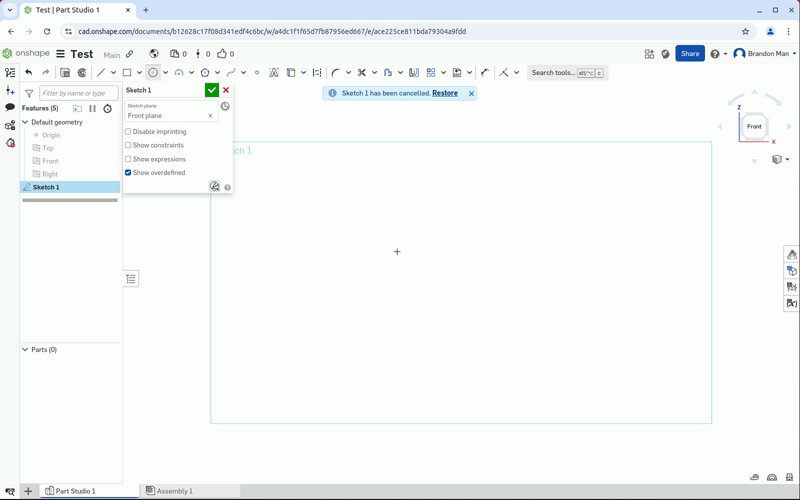
key_up(shift)
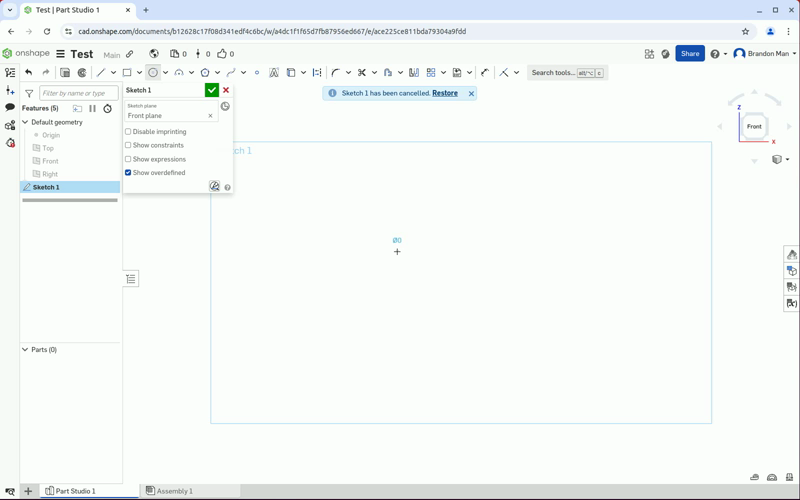
mouse_move(446, 251)
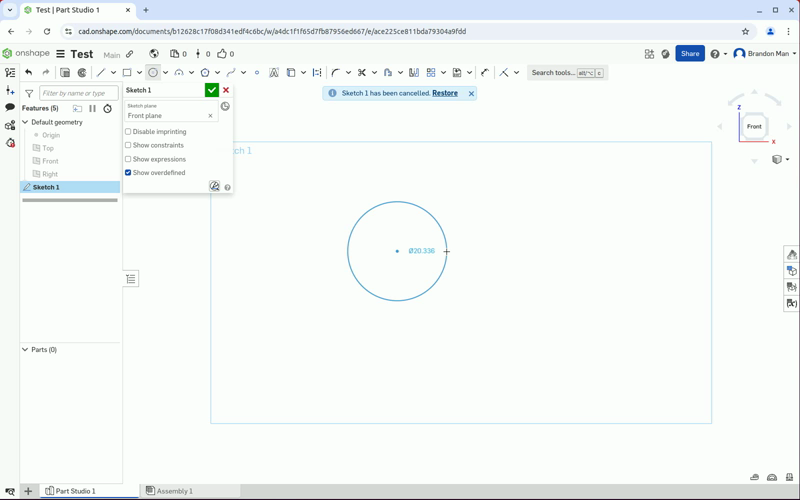
click(446, 251)
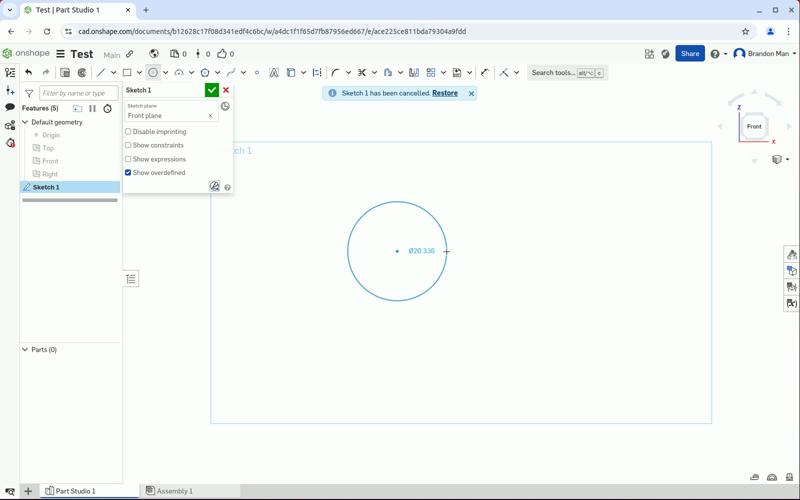
key(esc)
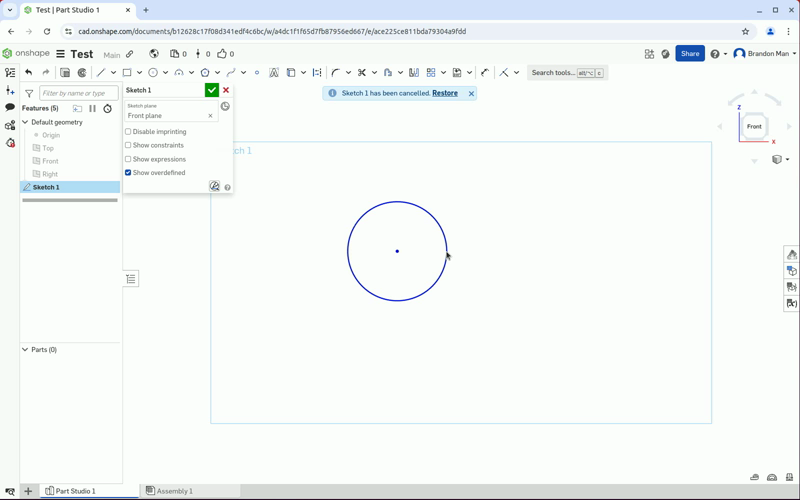
mouse_move(438, 244)
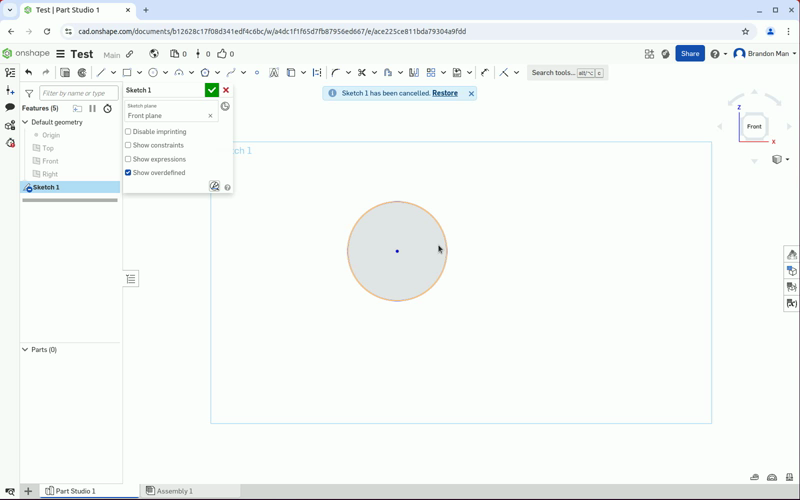
click(438, 244)
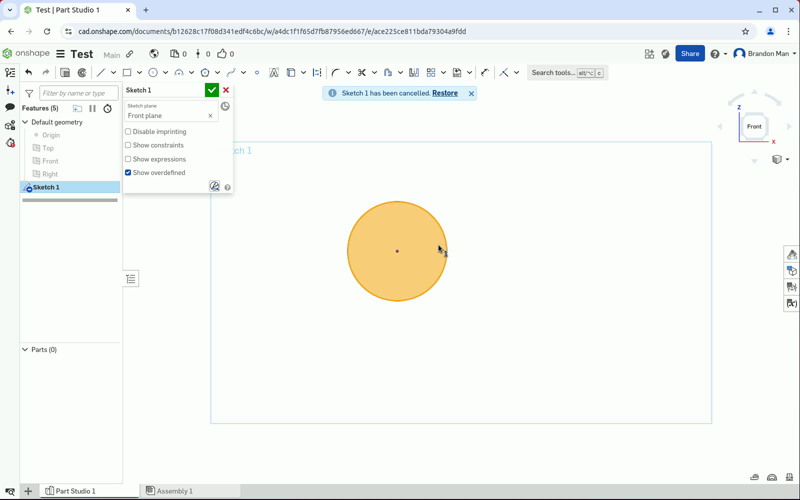
mouse_move(73, 352)
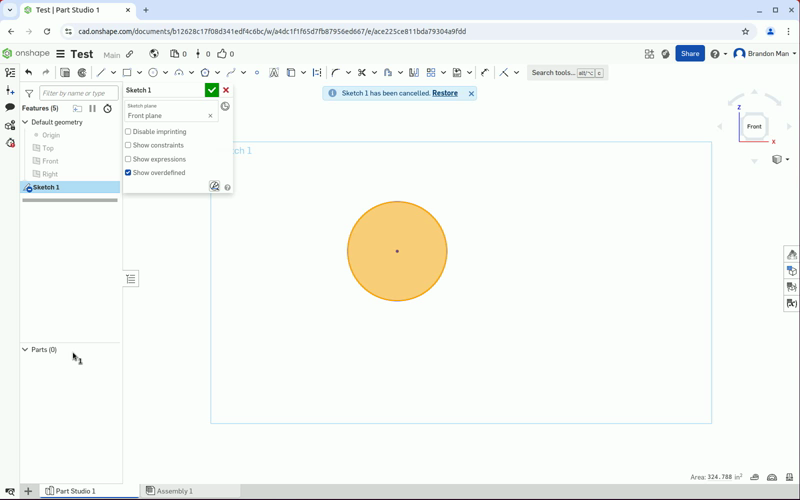
key(shift+y)
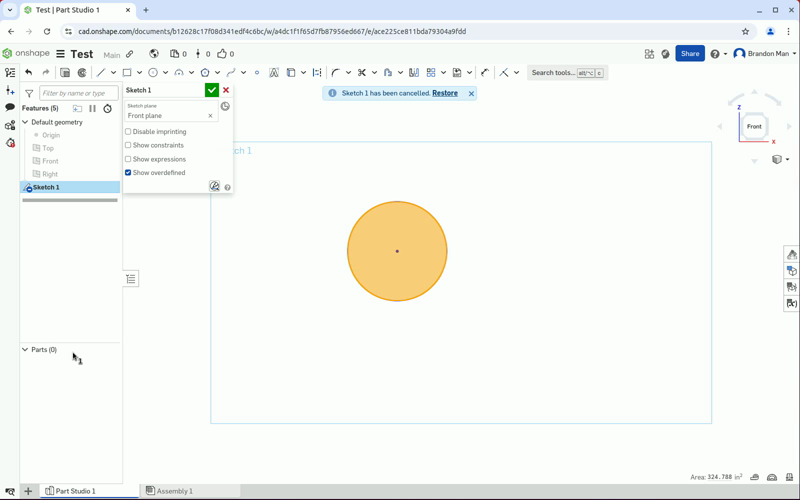
key(shift+e)
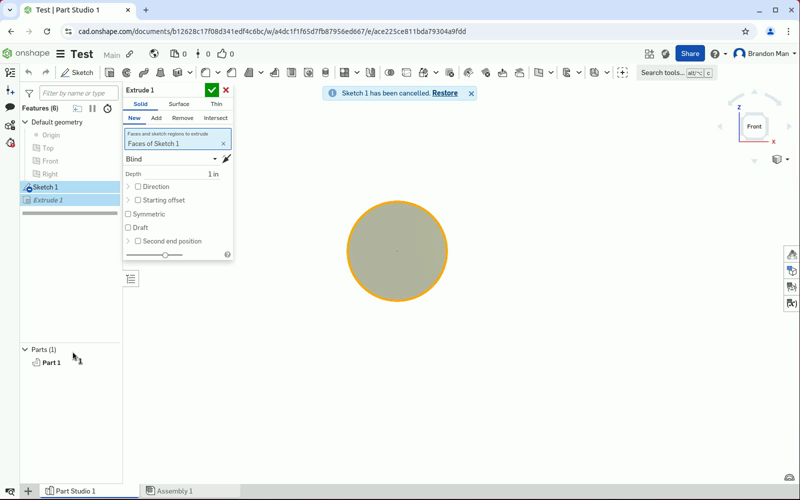
mouse_move(143, 106)
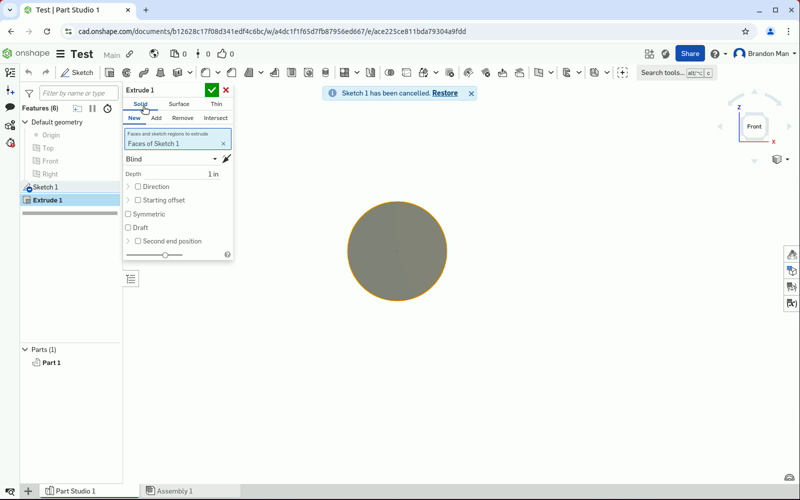
click(143, 106)
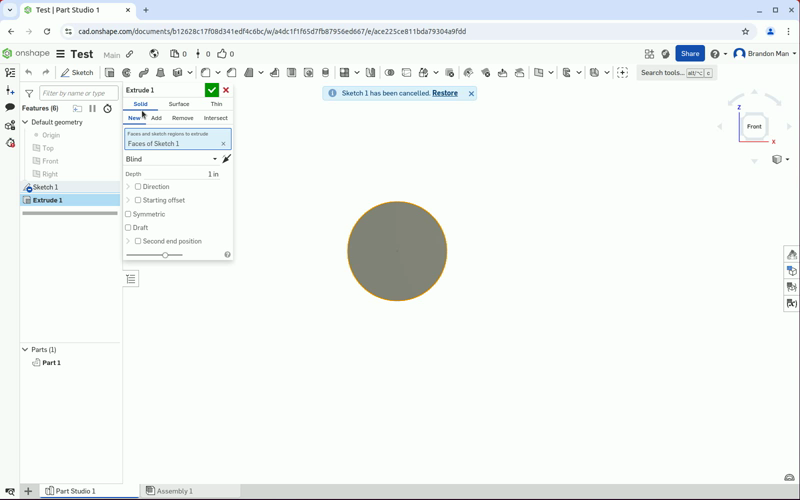
mouse_move(137, 120)
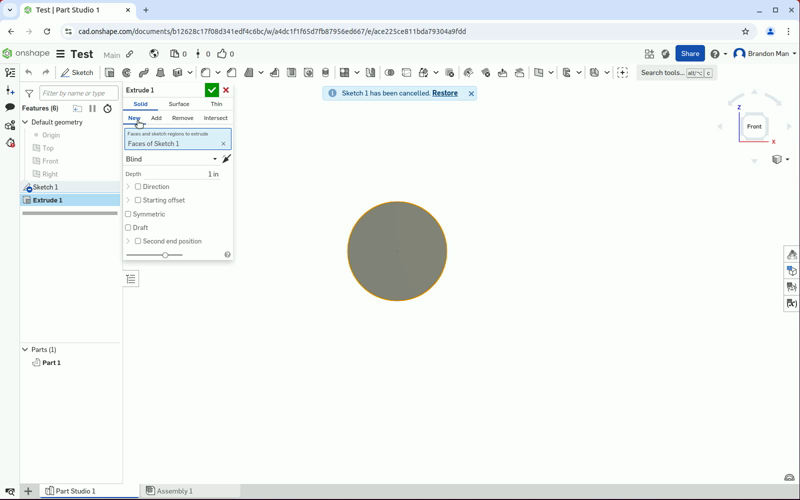
click(137, 120)
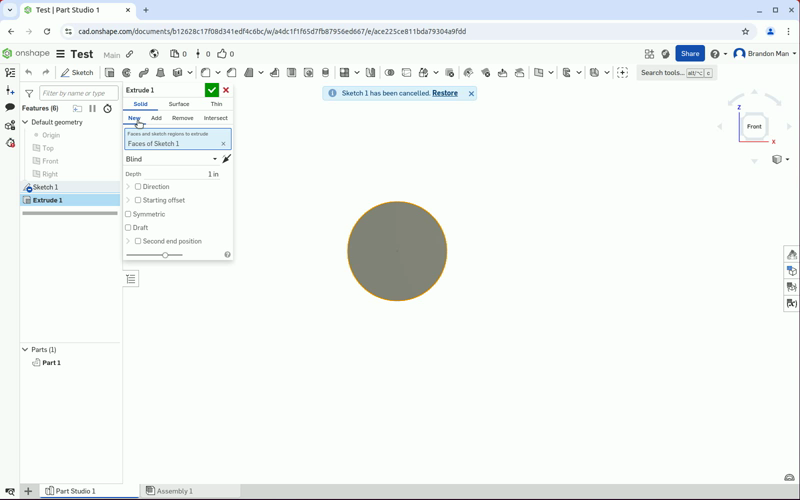
key(tab, 4)
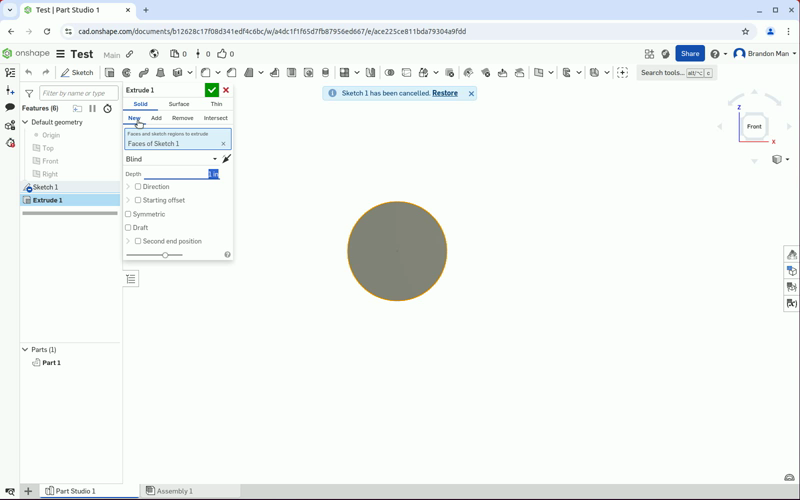
text(10.11)
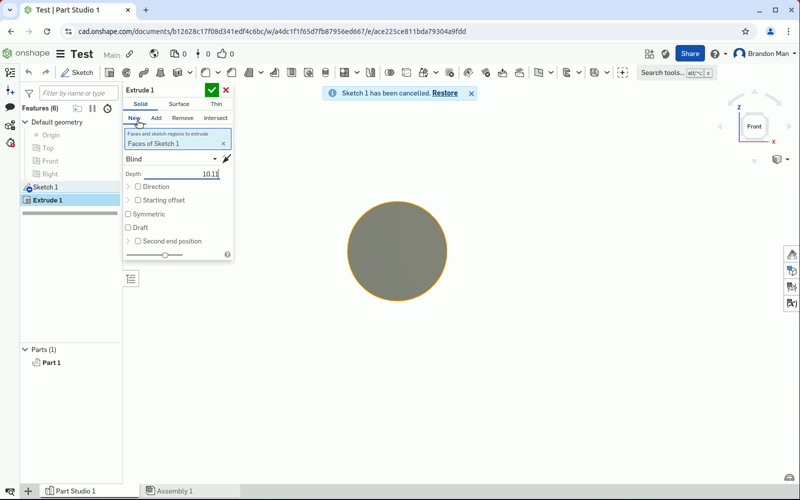
key(enter)
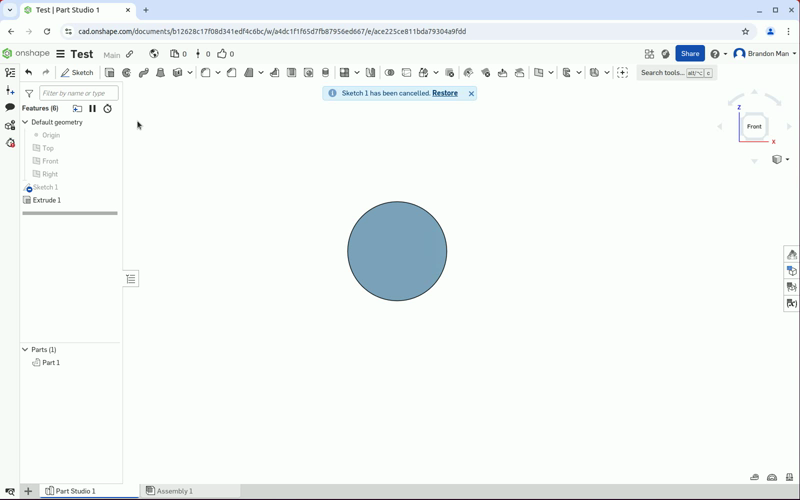
key(shift+h)
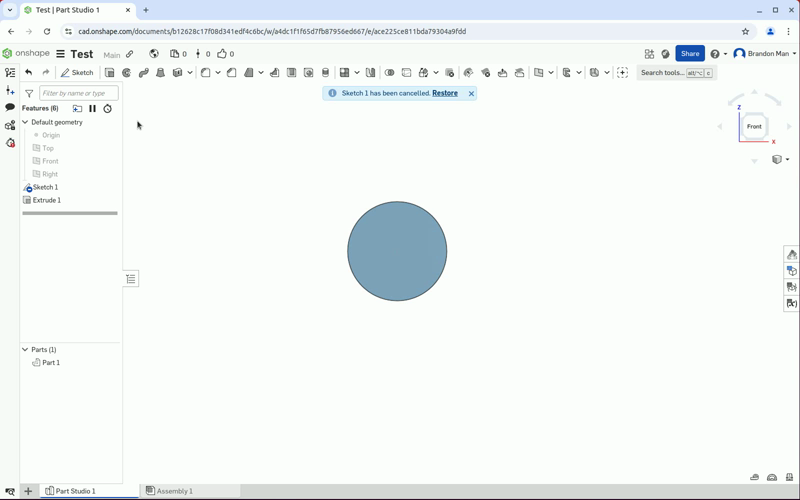
key(shift+h)
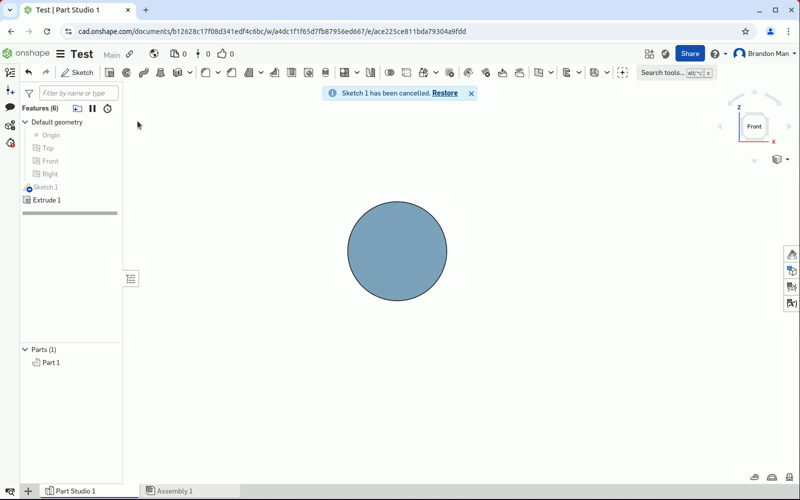
mouse_move(73, 189)
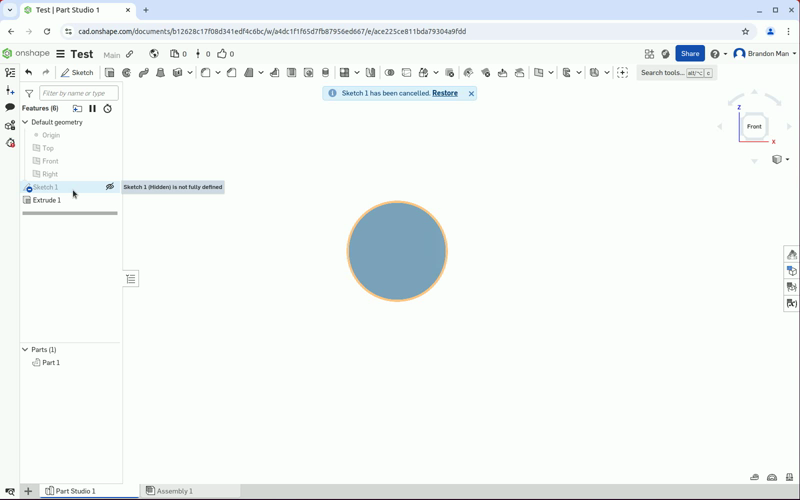
click(73, 189)
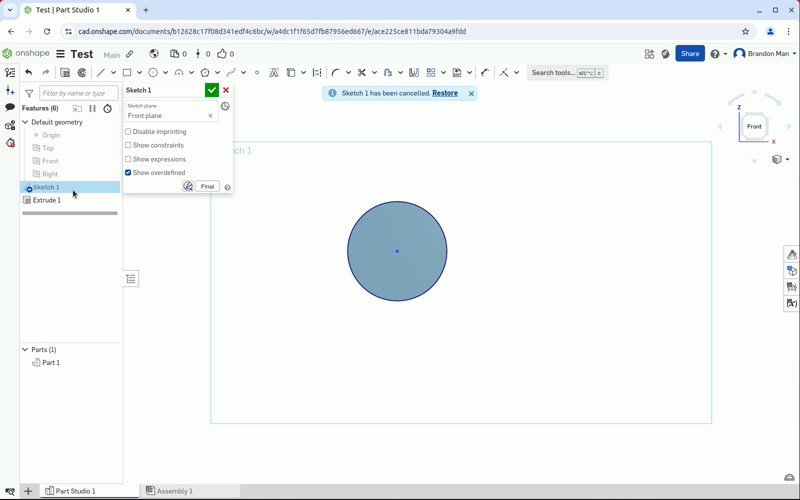
mouse_move(229, 92)
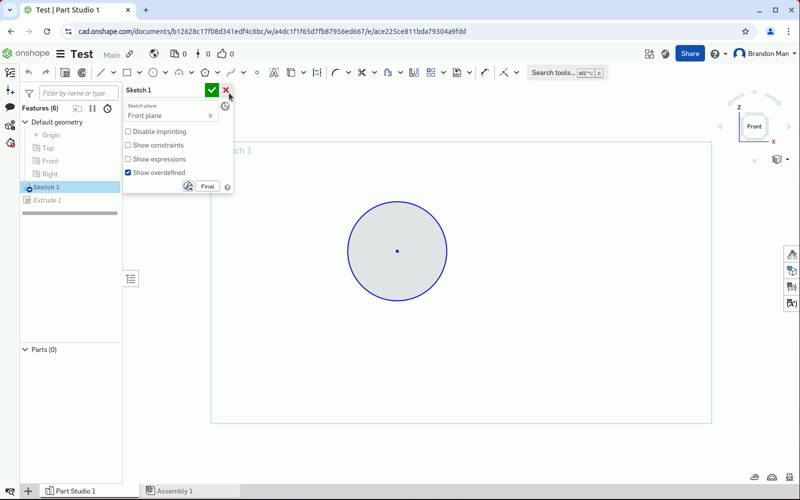
click(229, 92)
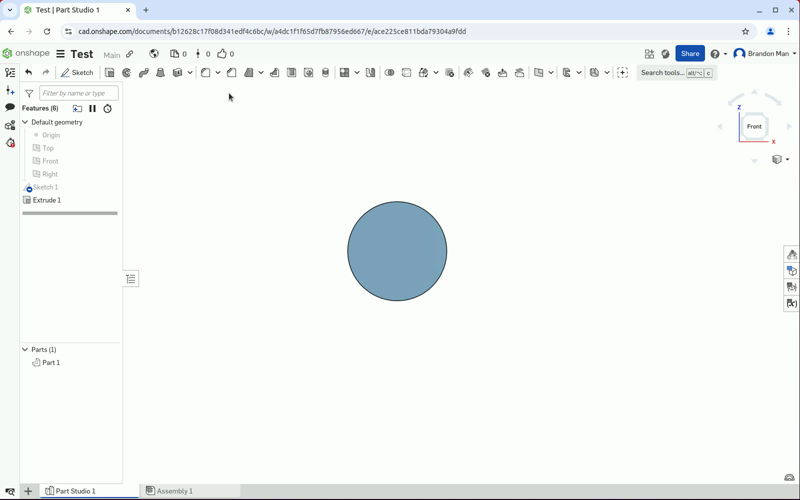
mouse_move(73, 352)
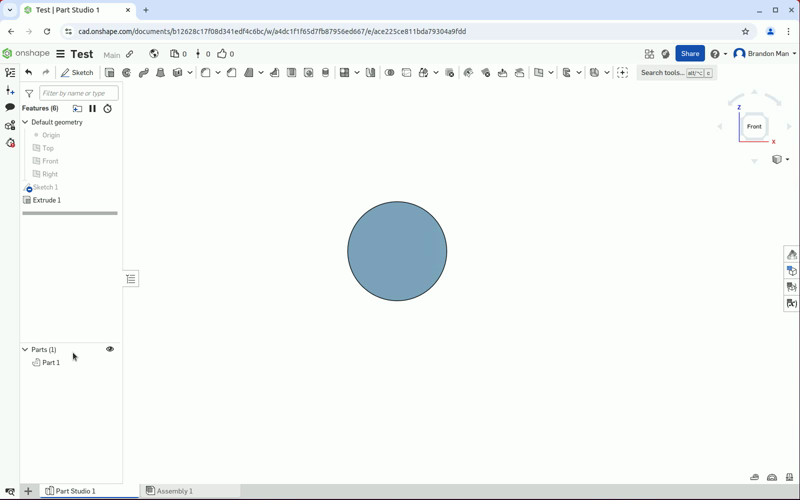
key(y)
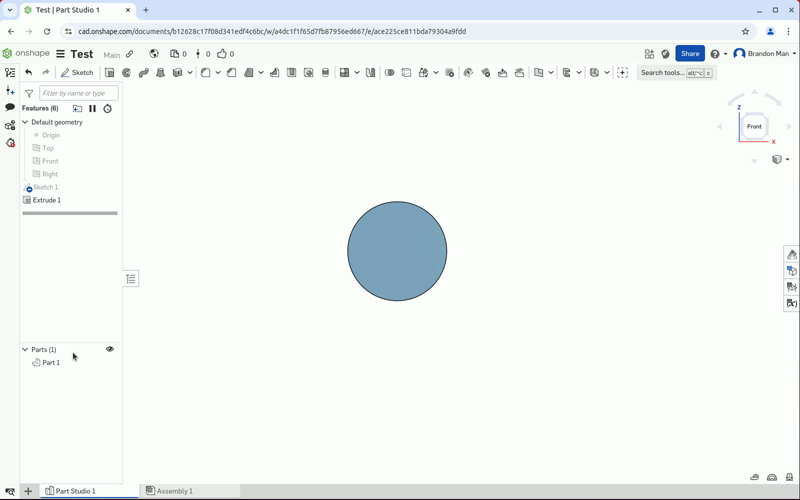
key(shift+p)
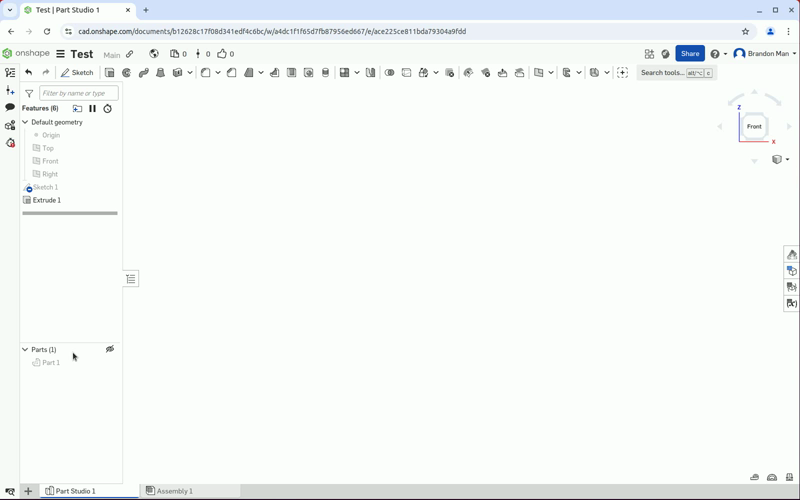
key(space)
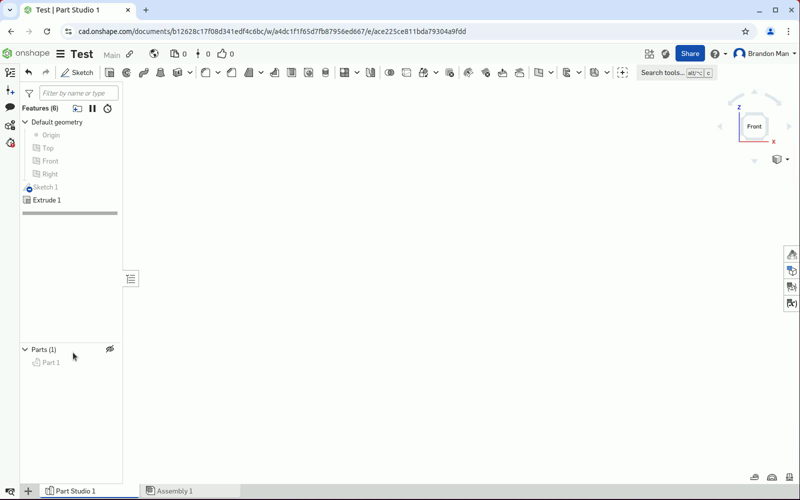
key_down(shift)
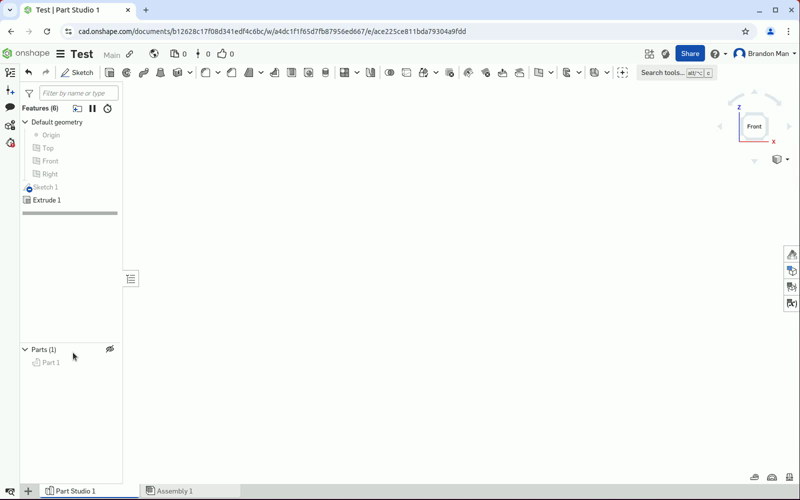
key(left)
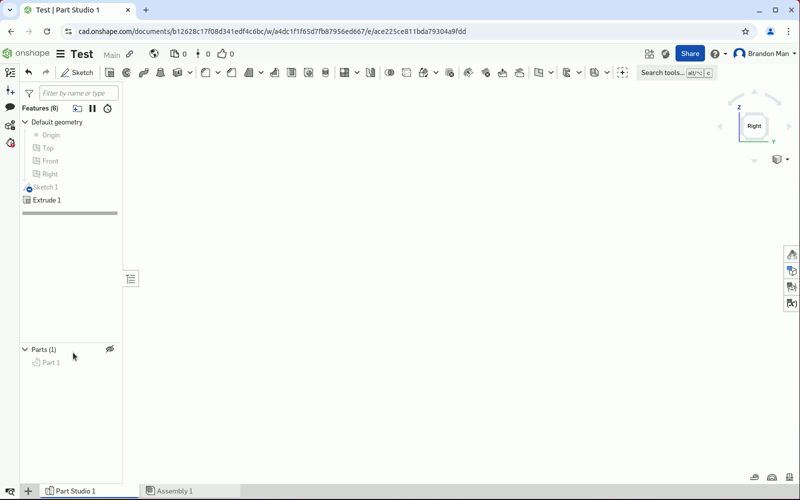
key_up(shift)
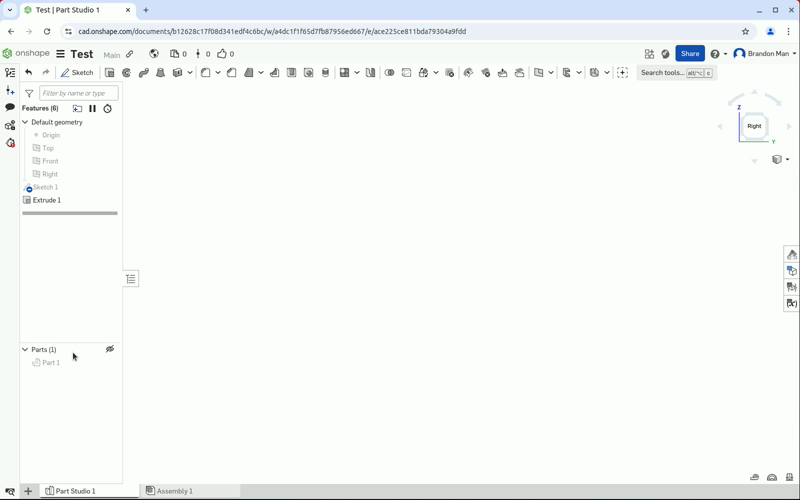
mouse_move(73, 352)
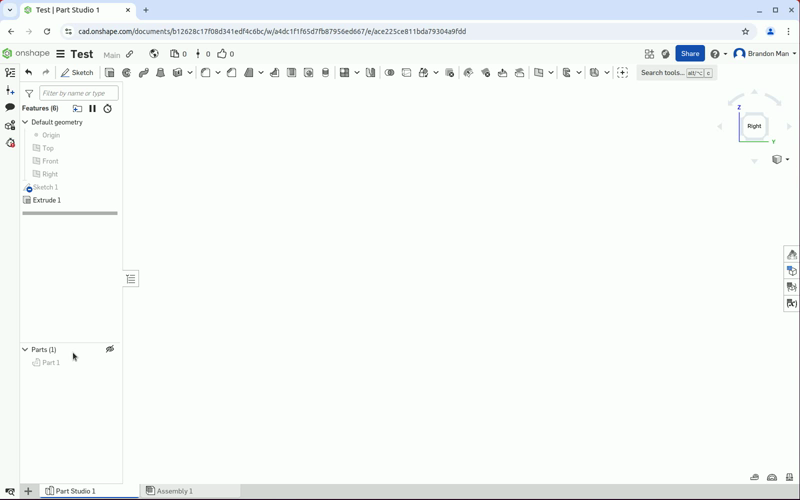
key(shift+y)
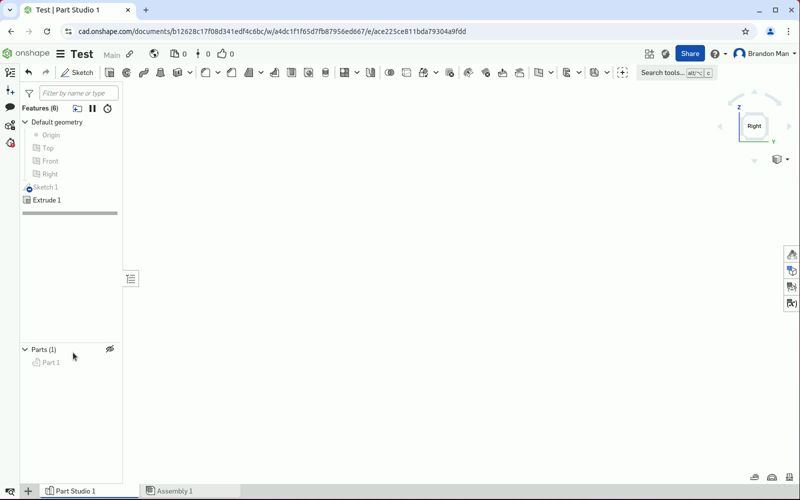
key(shift+s)
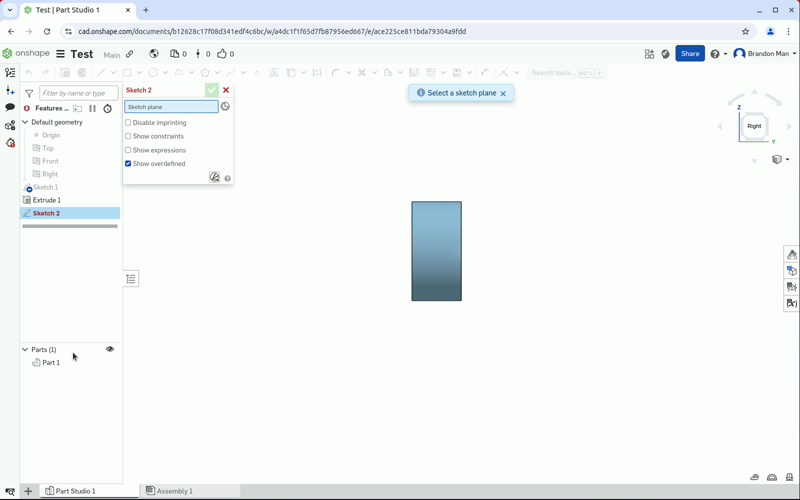
mouse_move(73, 176)
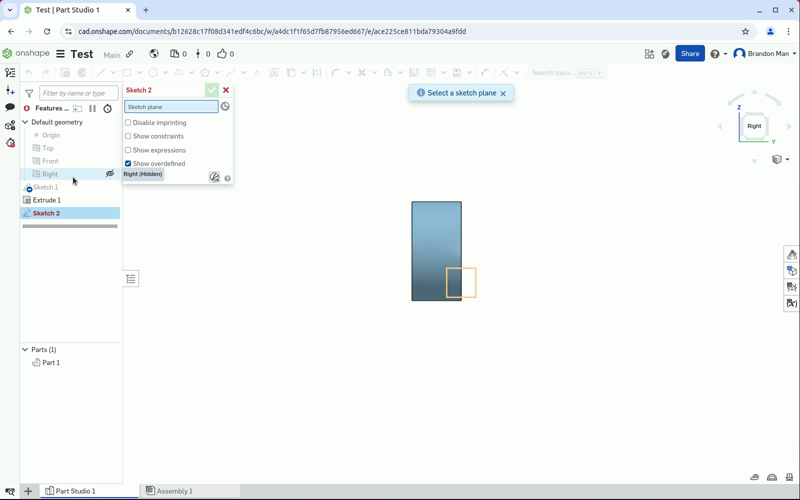
click(73, 176)
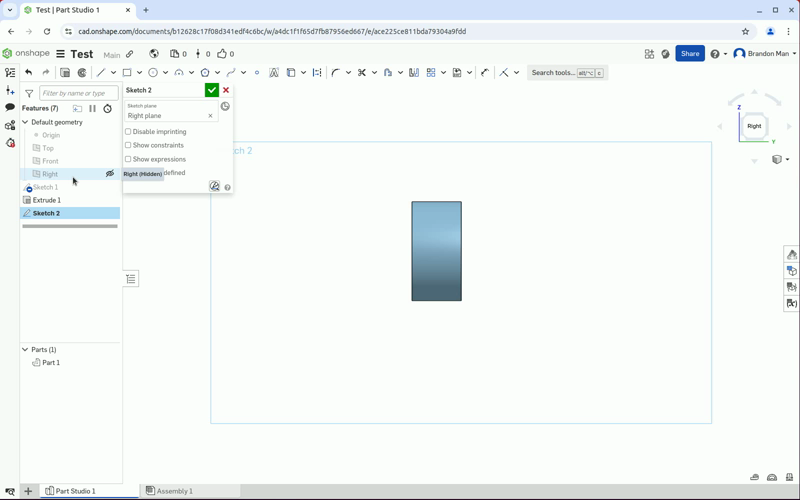
mouse_move(73, 352)
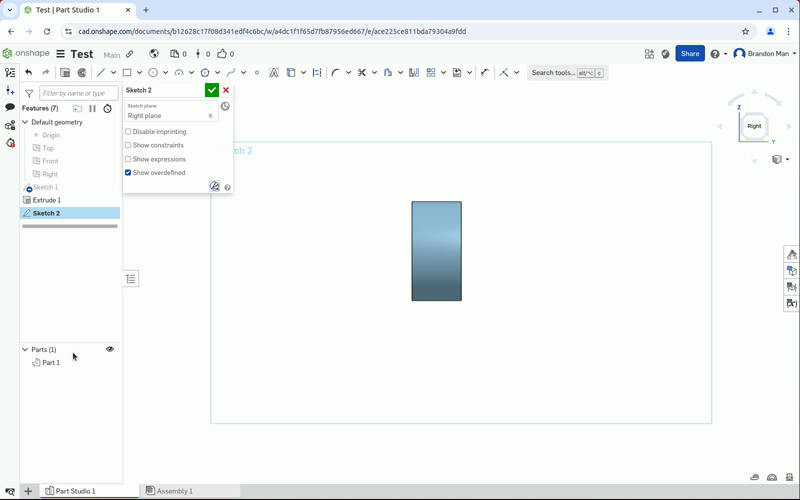
key(y)
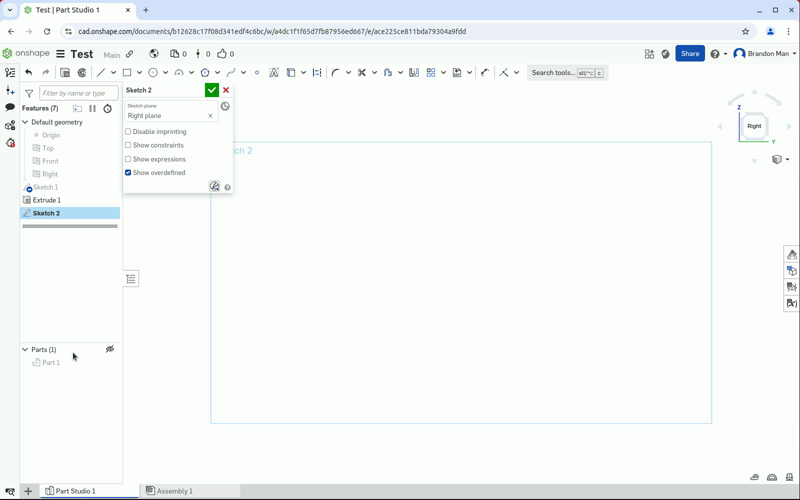
key(l)
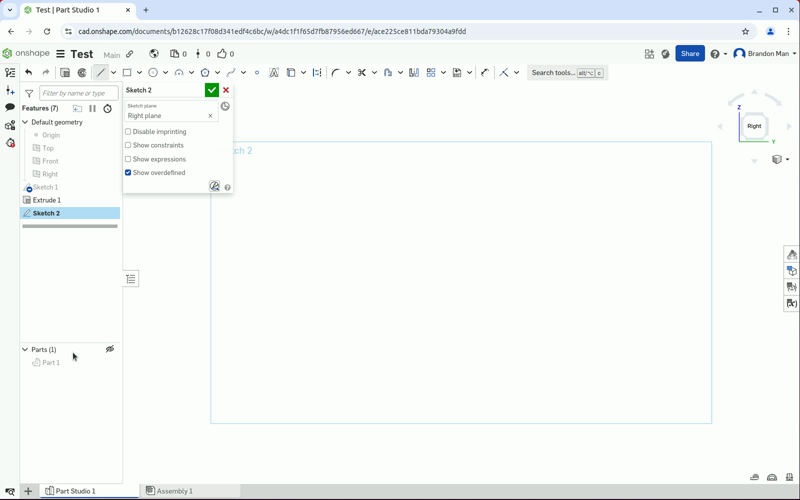
key_down(shift)
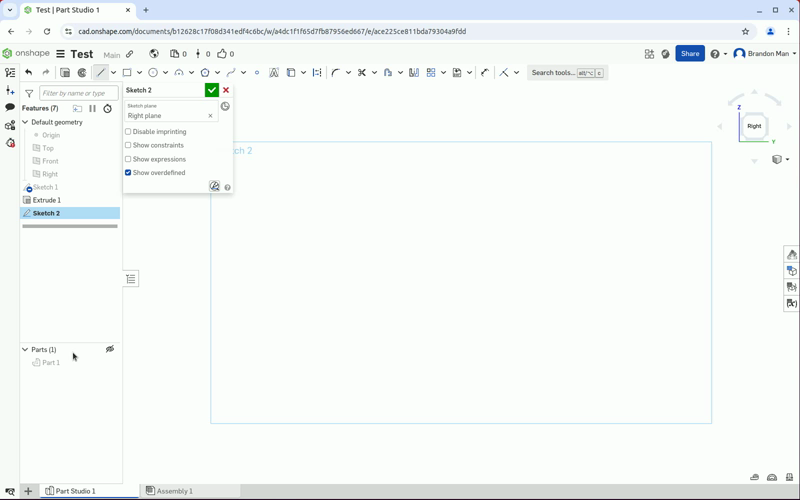
mouse_move(420, 227)
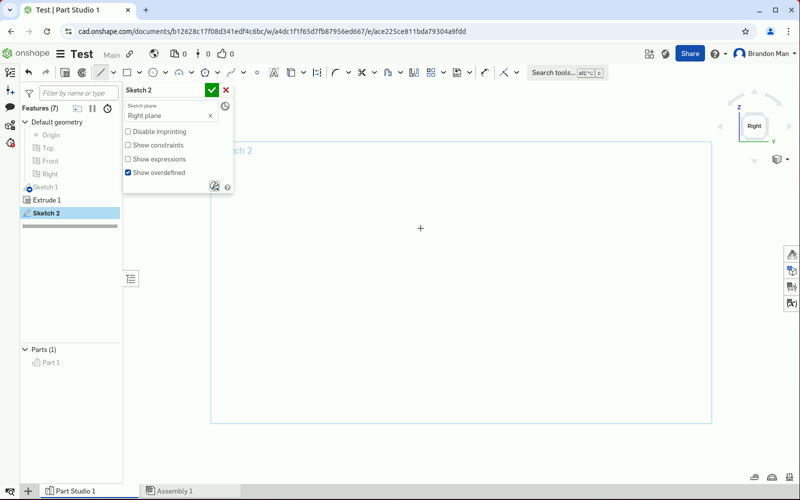
click(420, 227)
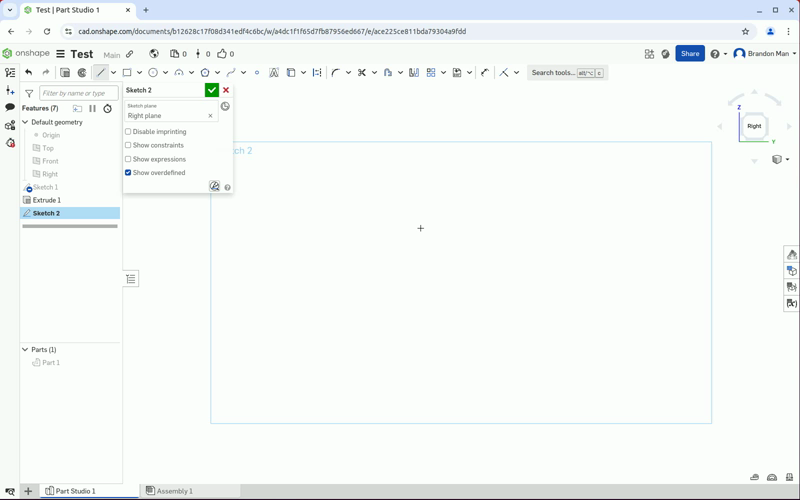
key_up(shift)
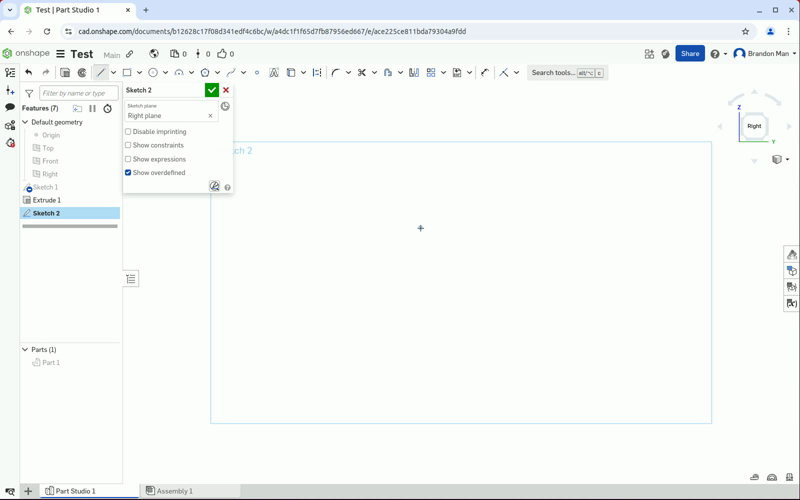
key_down(shift)
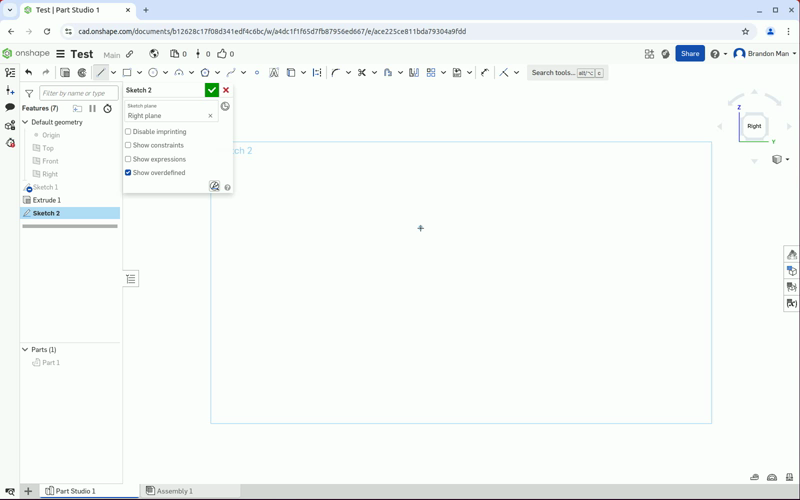
mouse_move(450, 227)
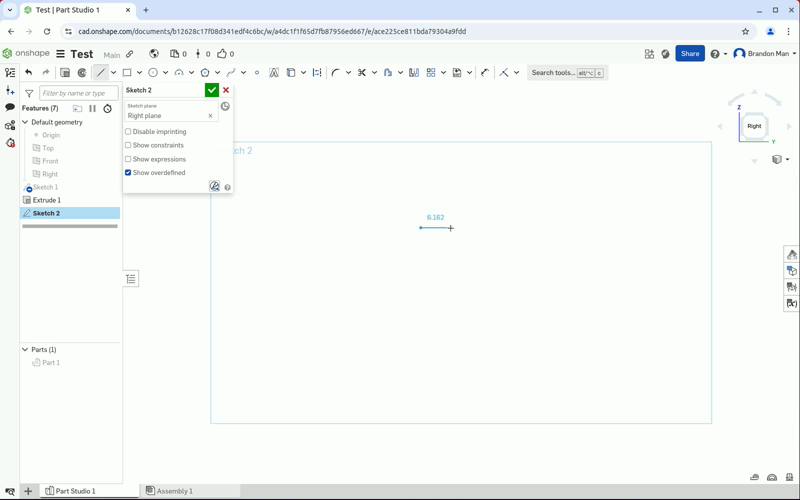
mouse_move(452, 227)
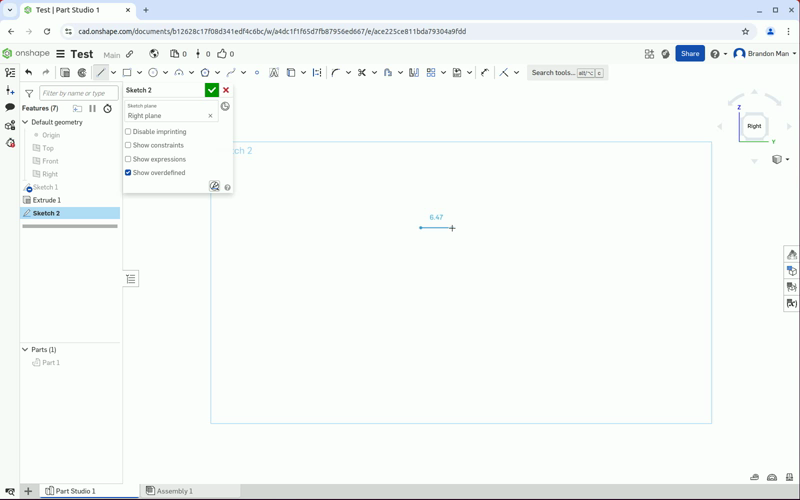
click(452, 227)
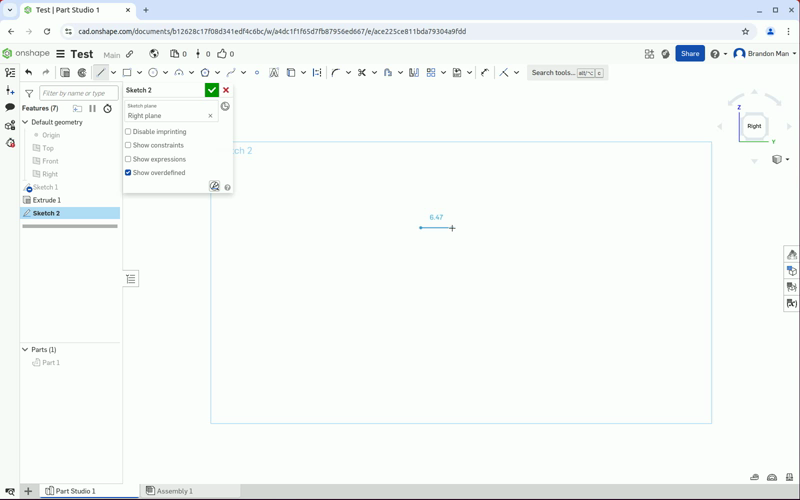
key_up(shift)
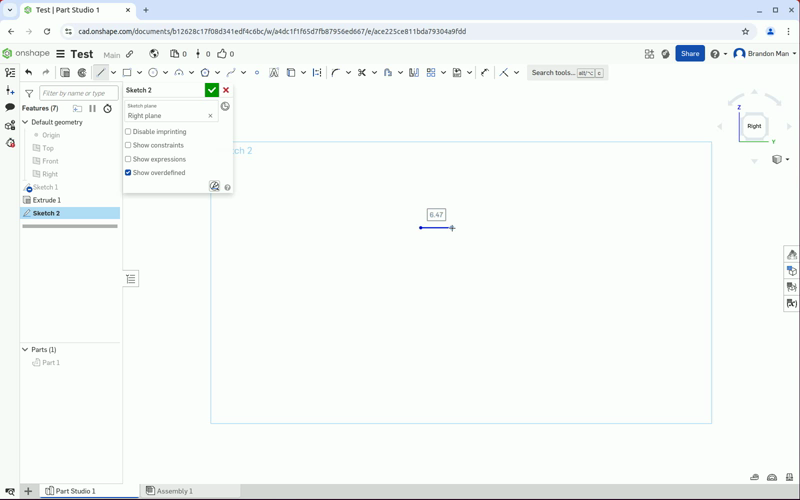
key_down(shift)
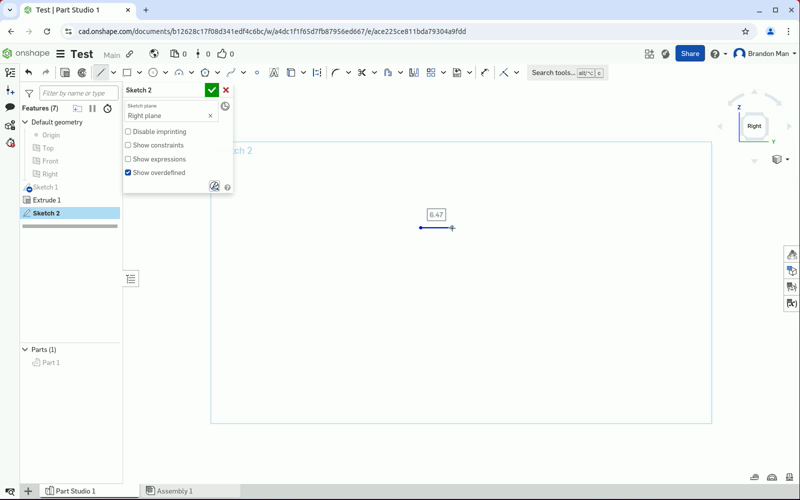
mouse_move(482, 227)
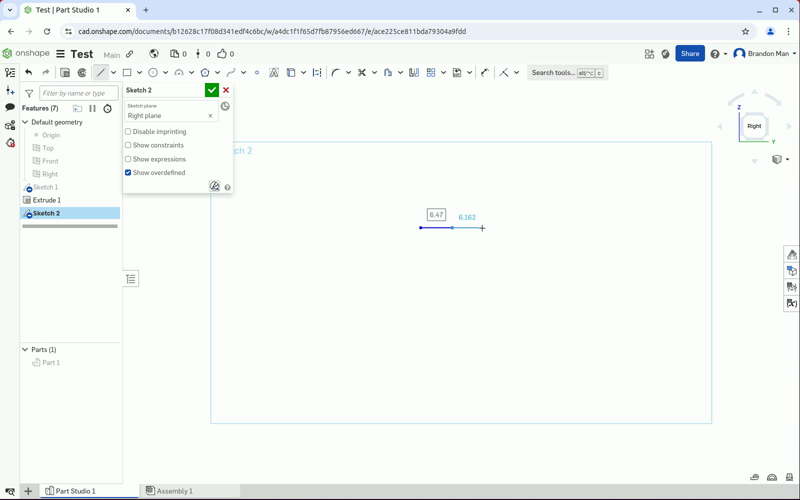
mouse_move(452, 217)
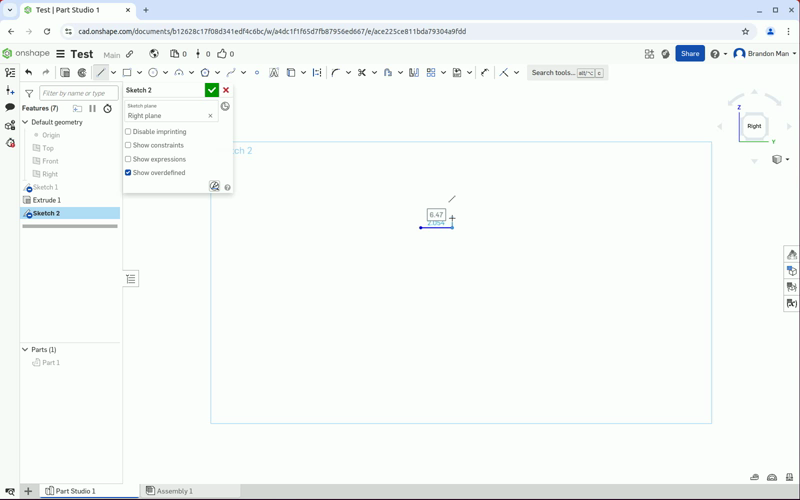
click(452, 217)
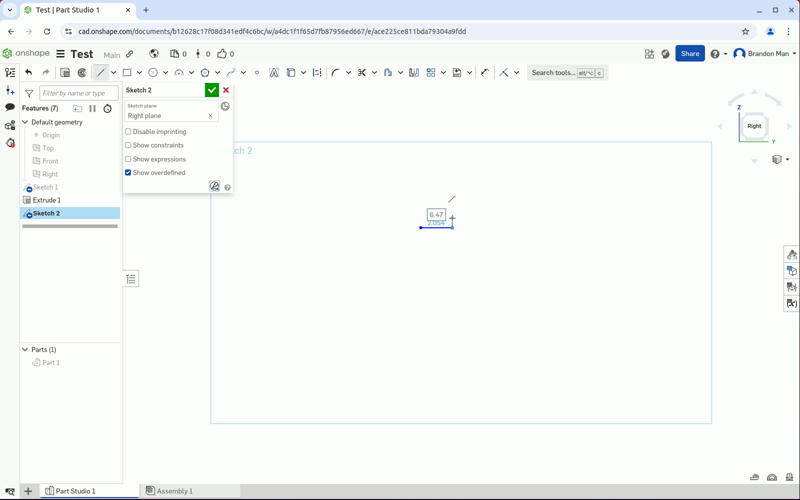
key_up(shift)
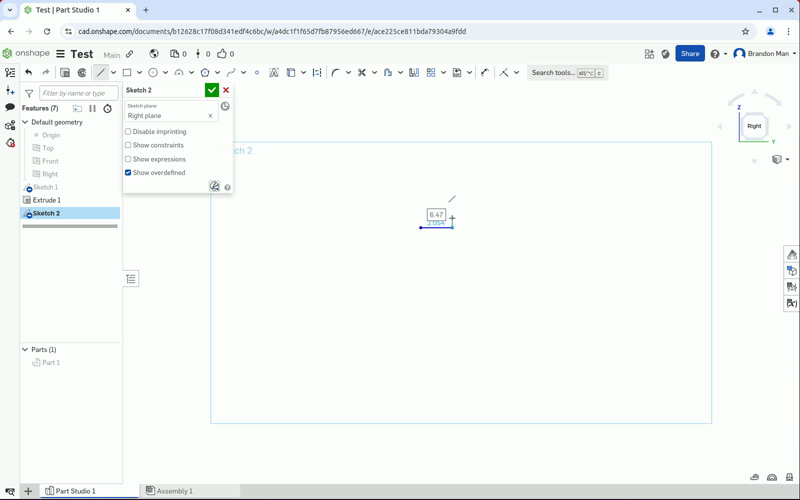
key_down(shift)
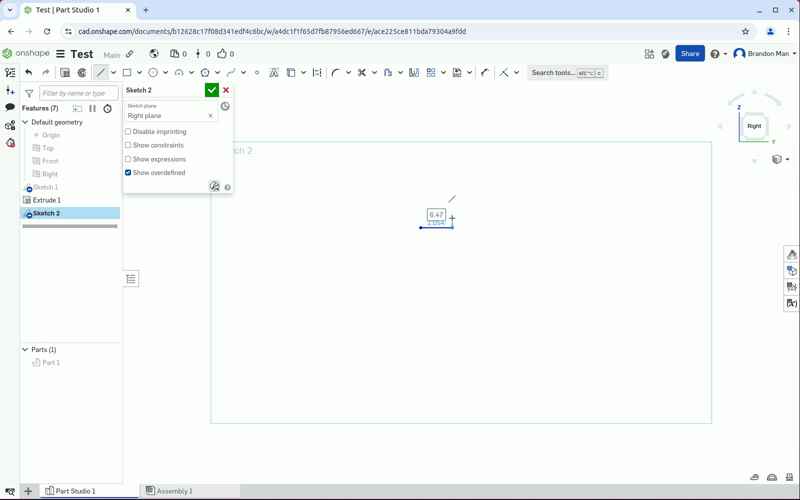
mouse_move(482, 217)
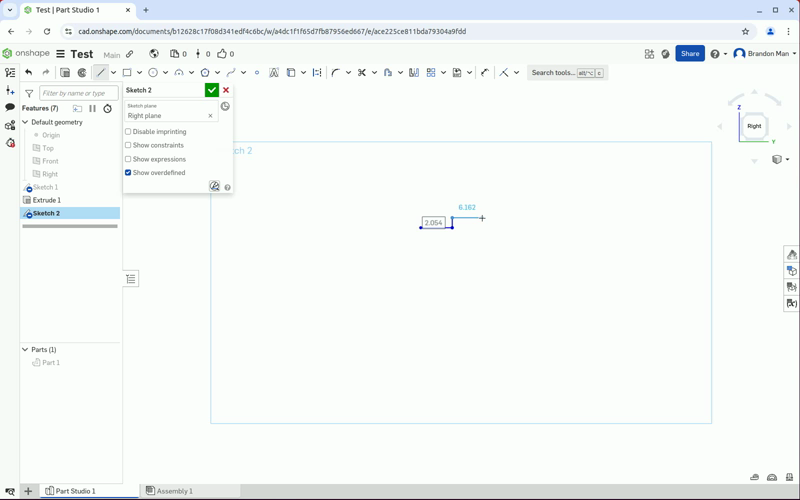
mouse_move(420, 217)
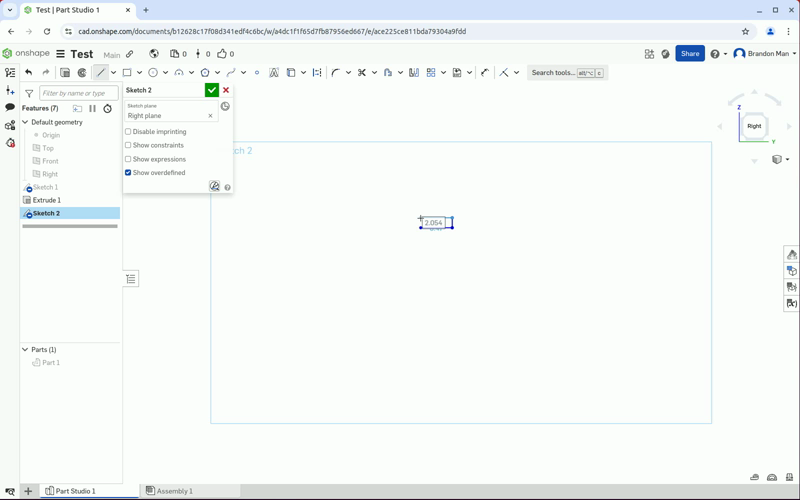
click(420, 217)
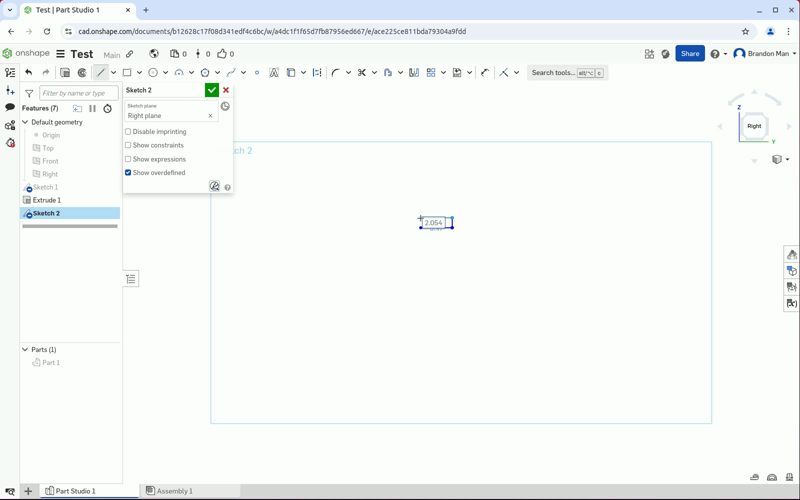
key_up(shift)
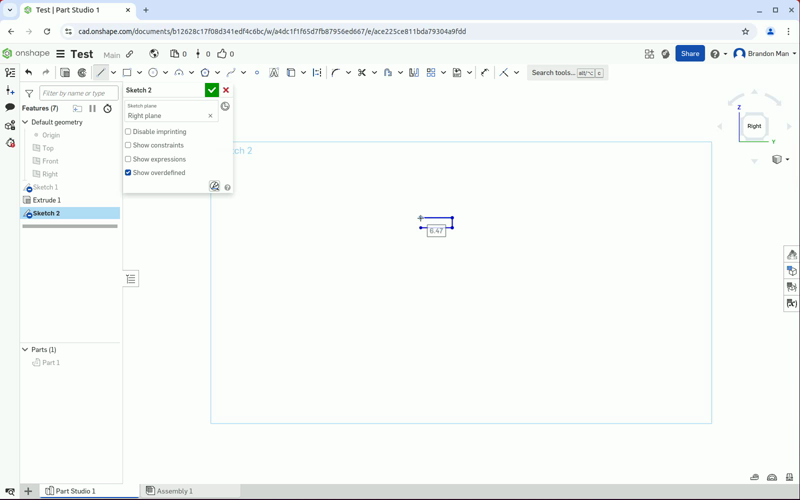
mouse_move(450, 217)
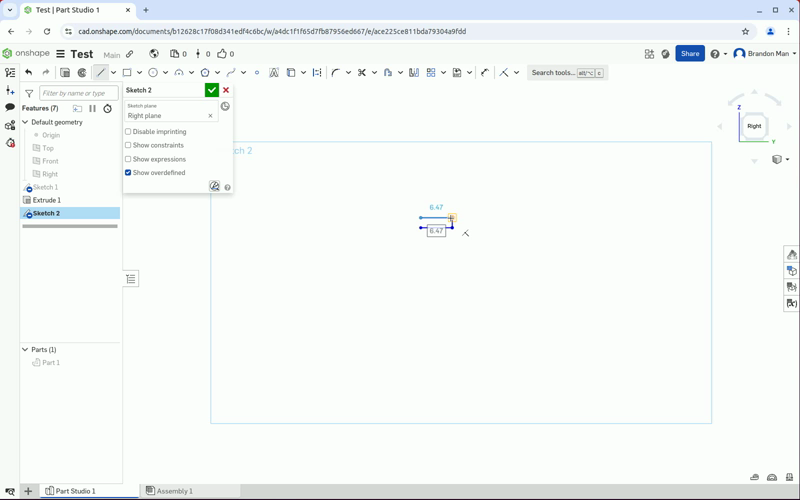
key_down(shift)
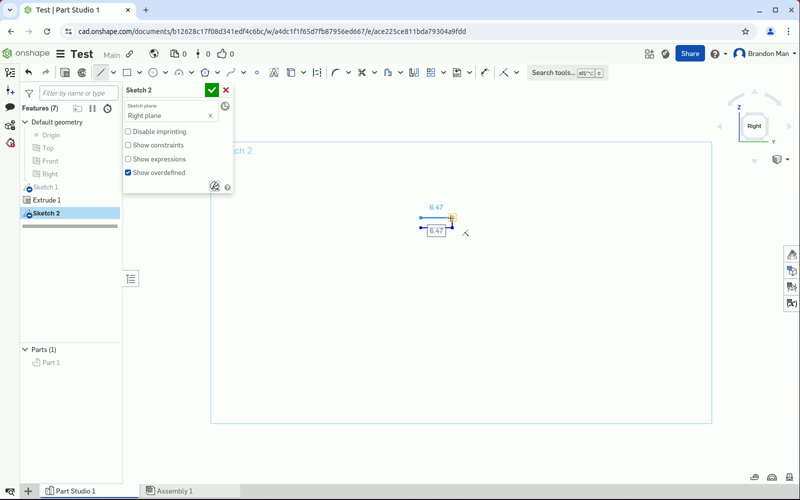
mouse_move(420, 227)
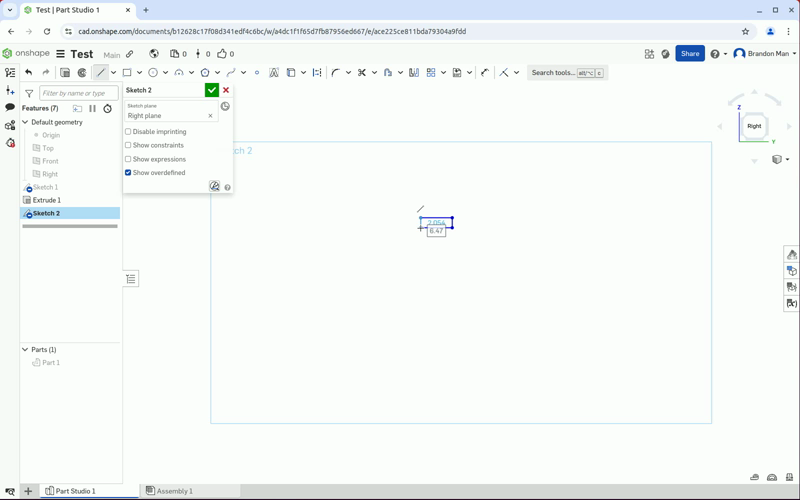
key_up(shift)
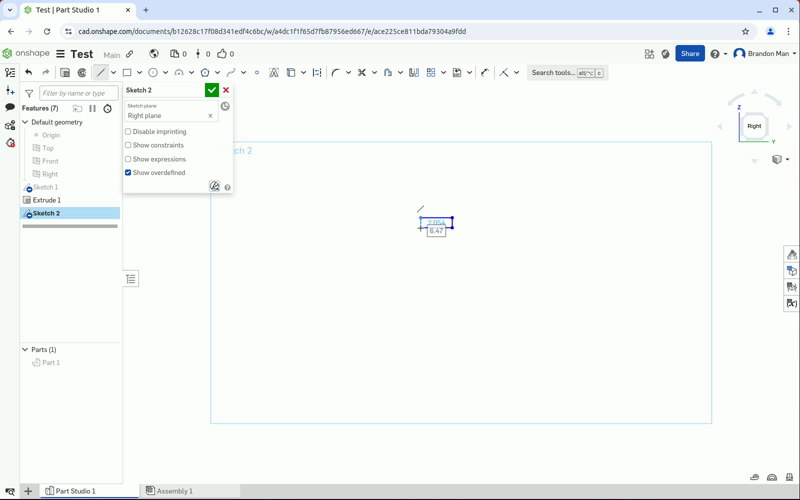
click(420, 227)
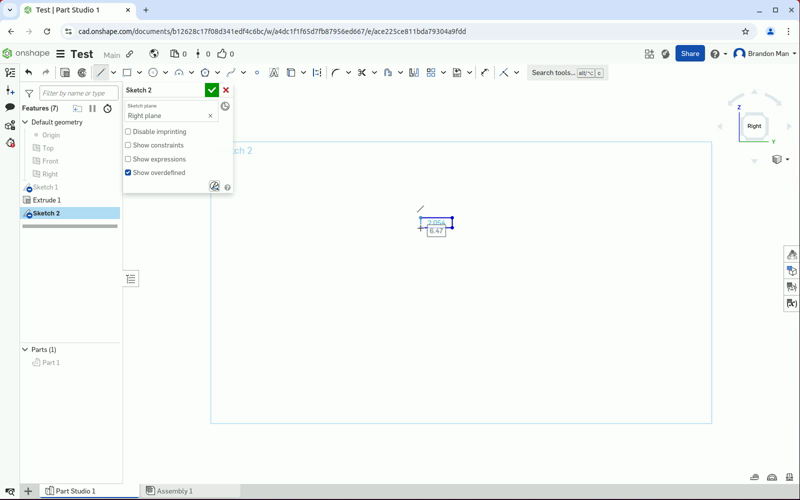
key(esc)
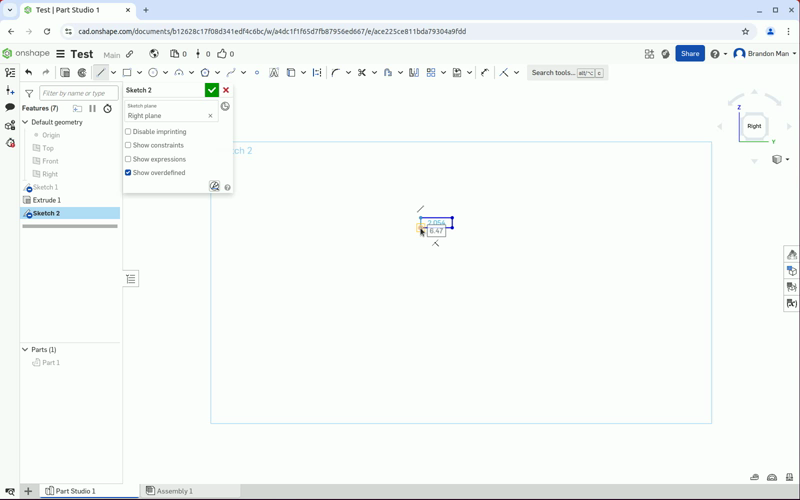
mouse_move(446, 220)
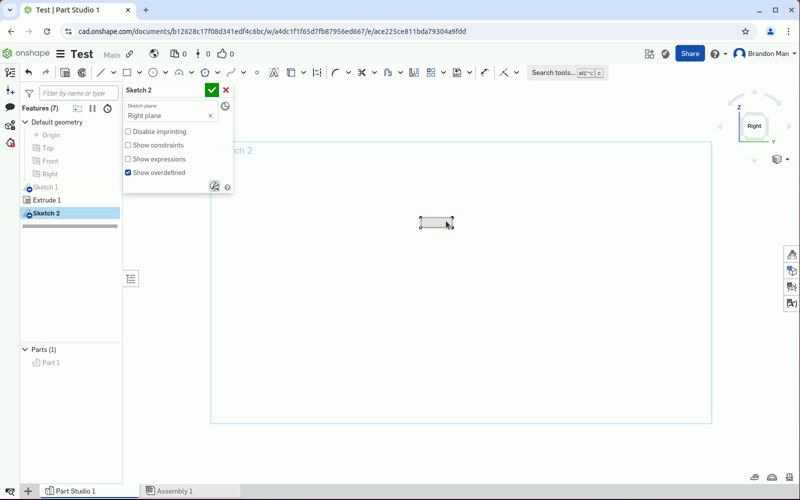
scroll(6)
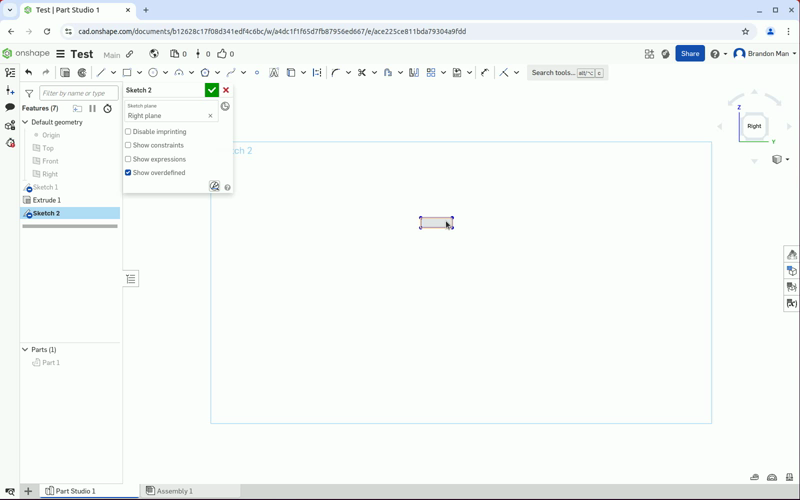
scroll(6)
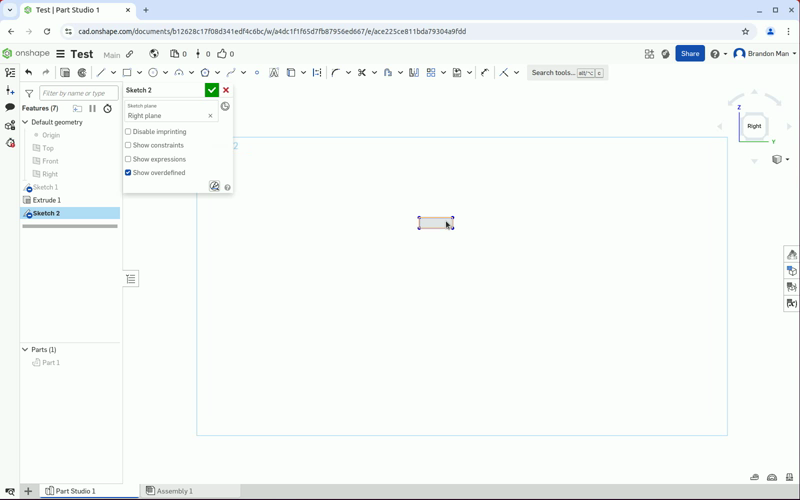
scroll(6)
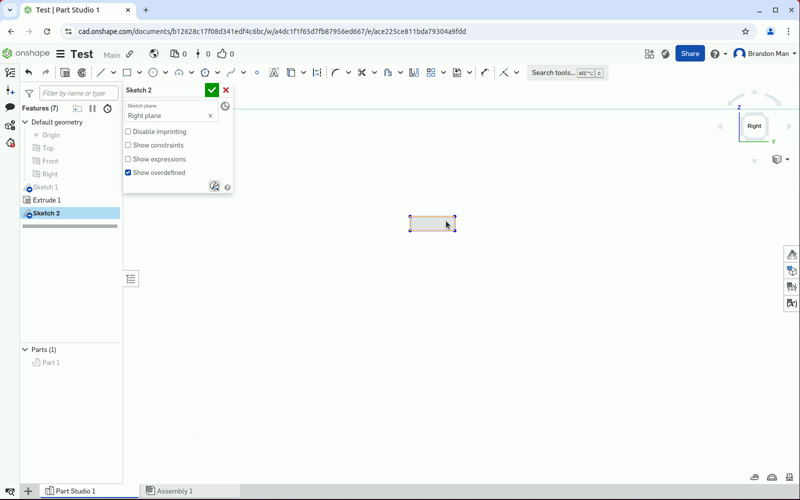
scroll(6)
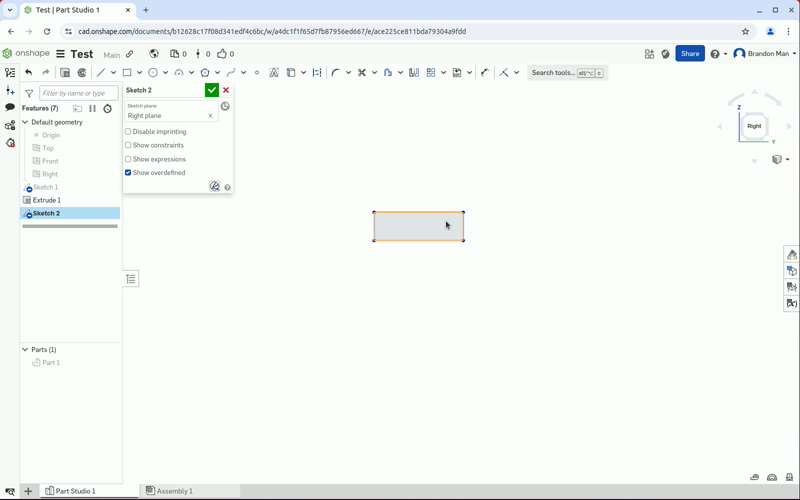
scroll(6)
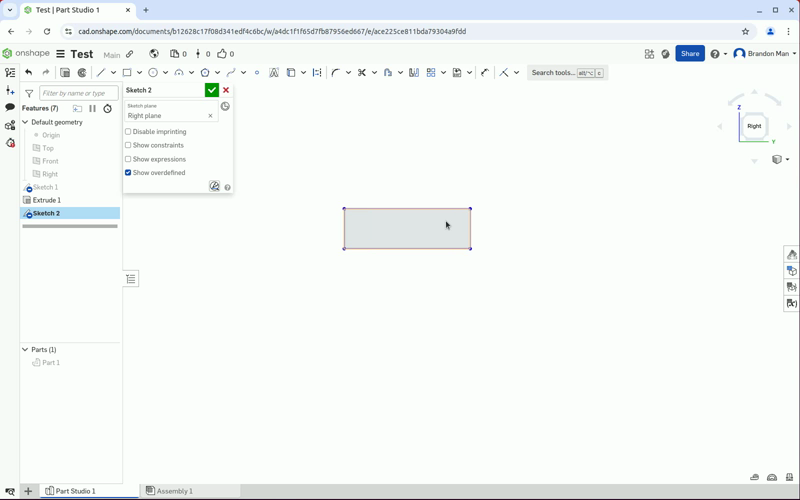
scroll(6)
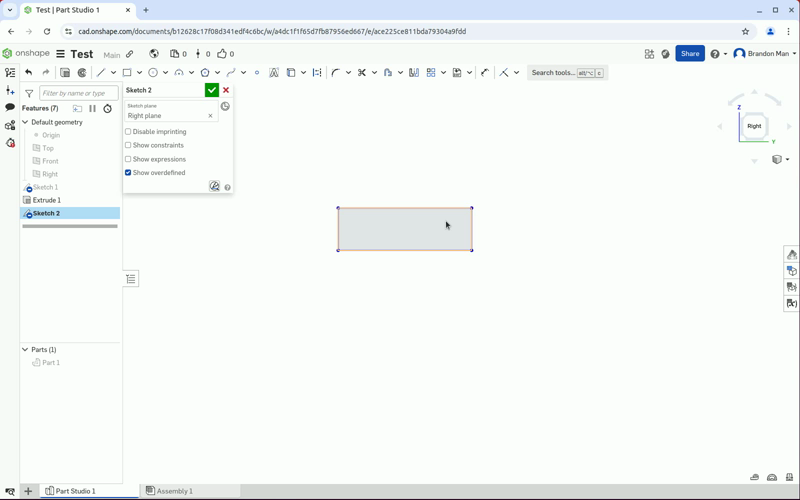
scroll(6)
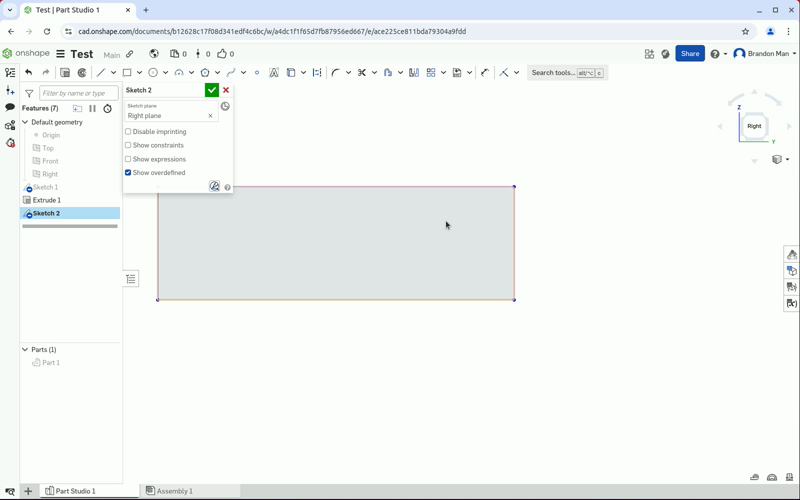
click(446, 220)
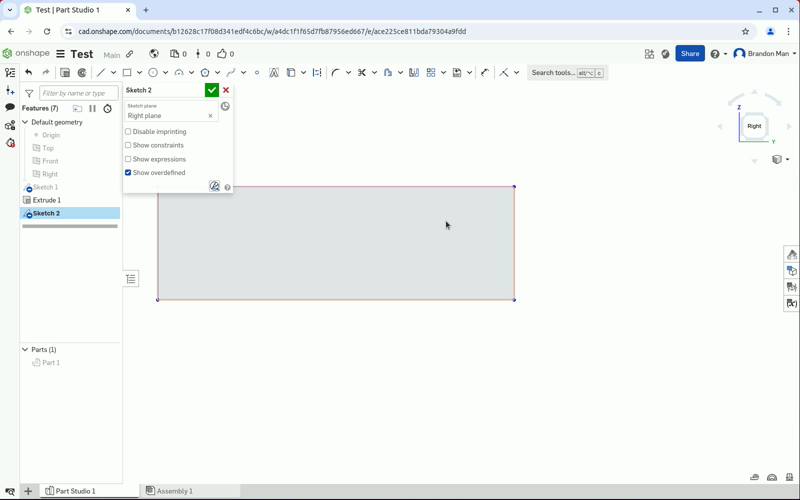
scroll(-6)
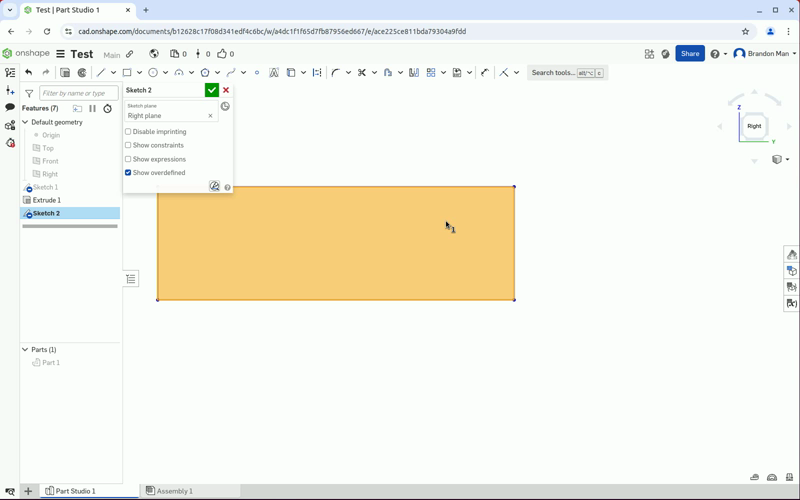
scroll(-6)
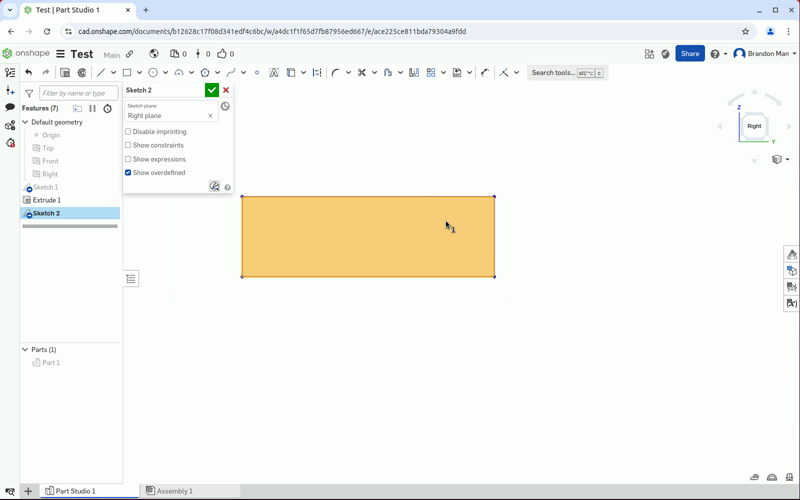
scroll(-6)
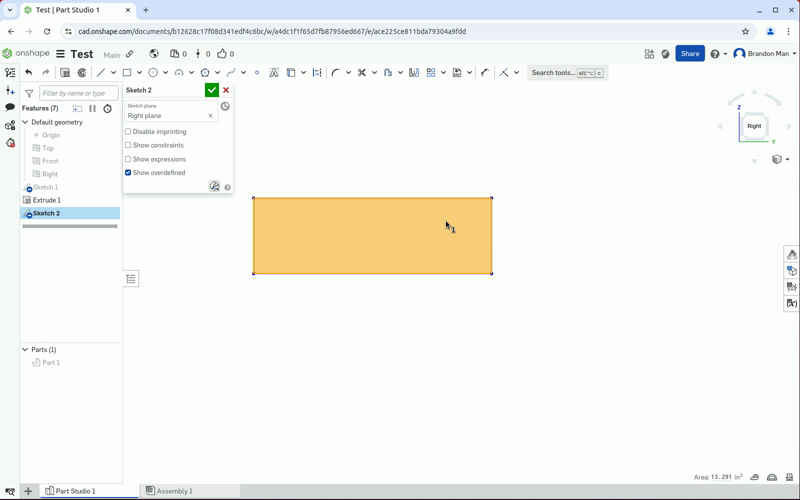
scroll(-6)
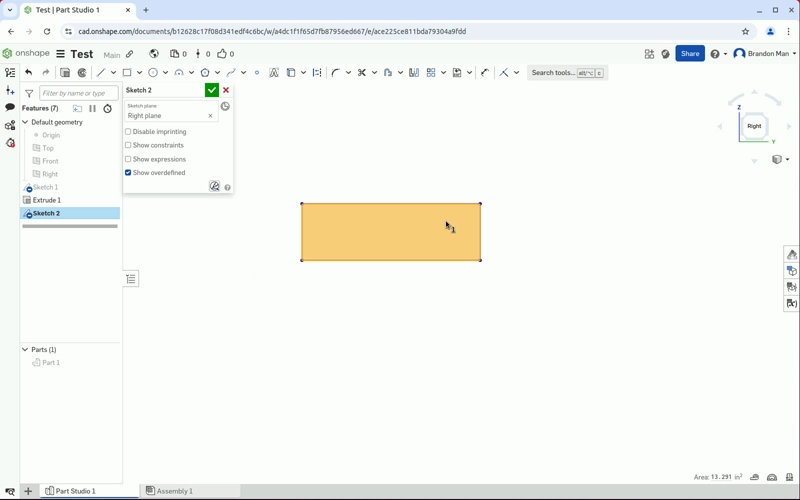
scroll(-6)
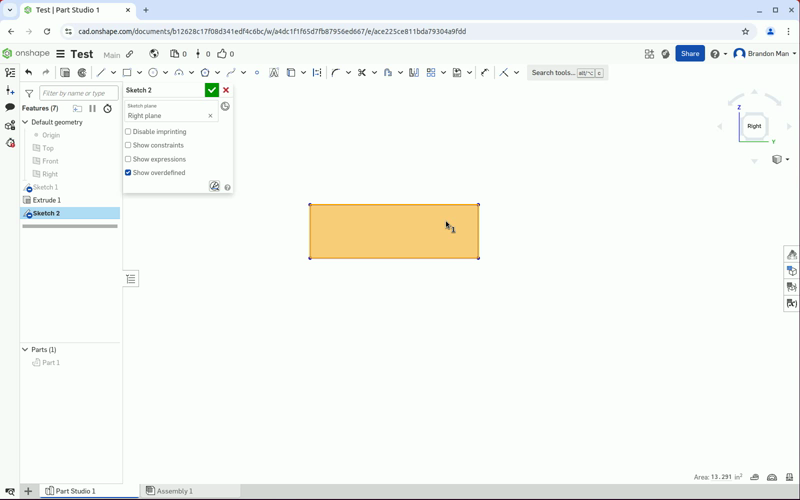
scroll(-6)
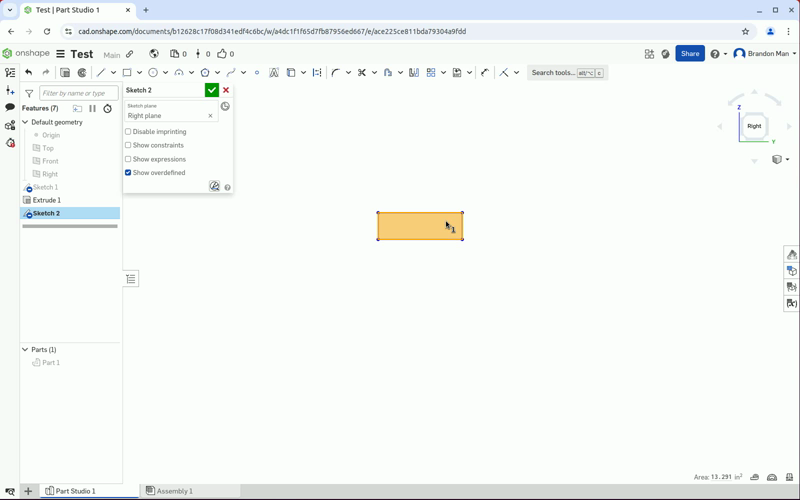
scroll(-6)
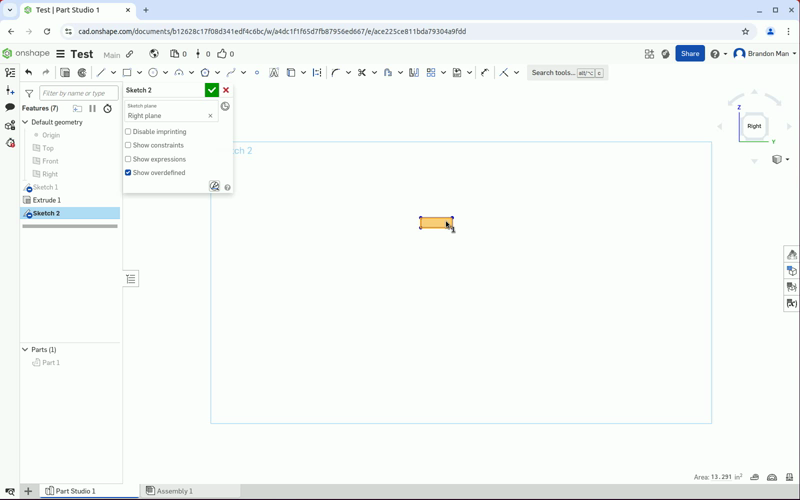
mouse_move(73, 352)
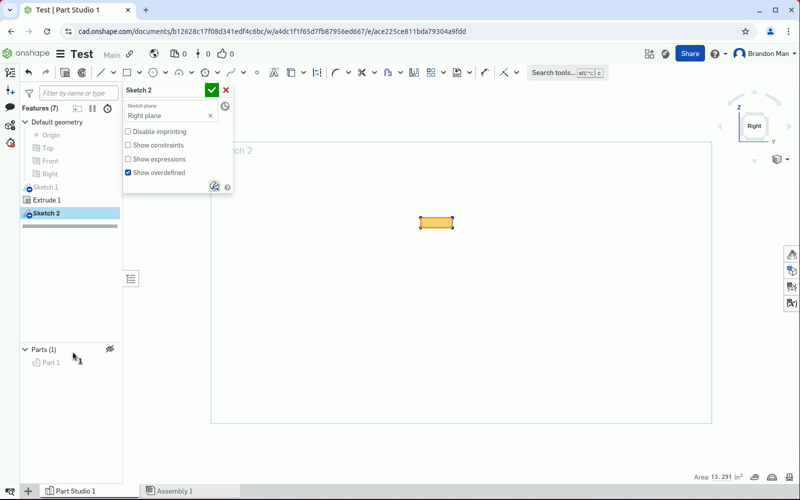
key(shift+y)
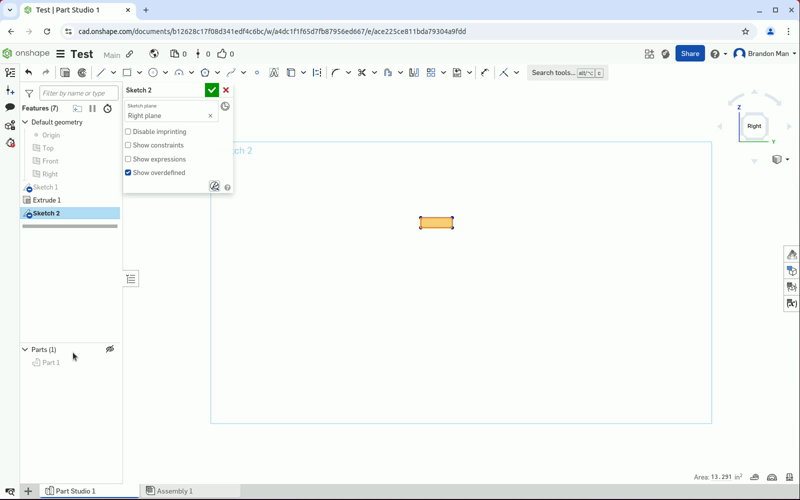
key(shift+e)
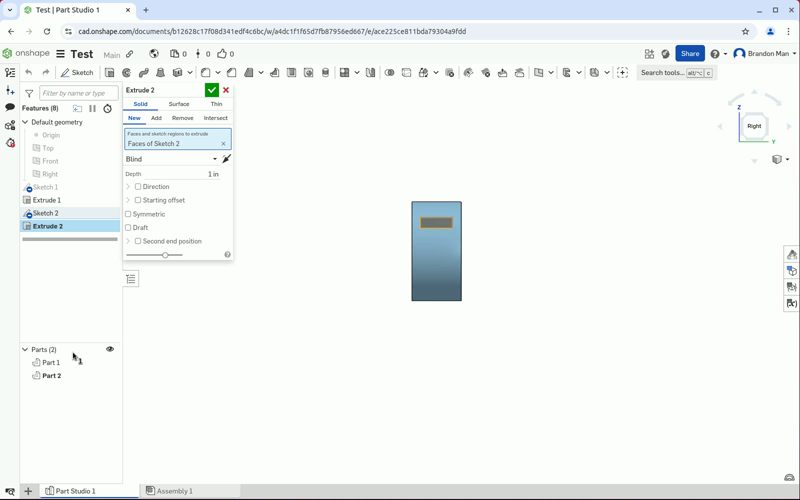
mouse_move(143, 106)
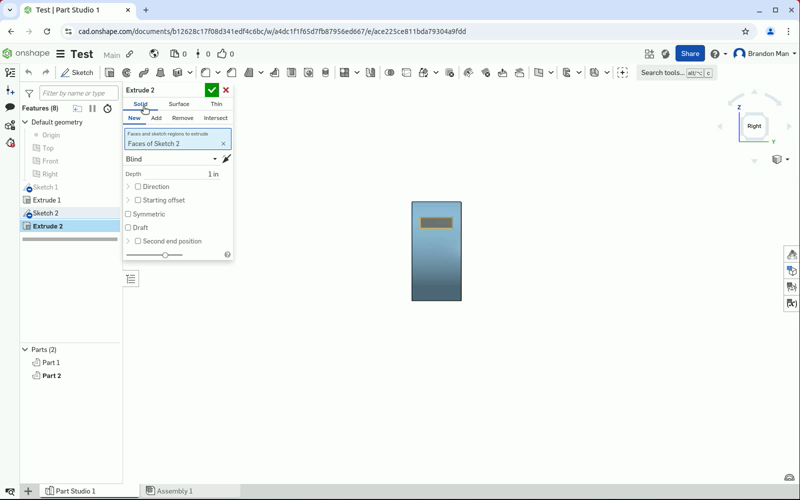
click(143, 106)
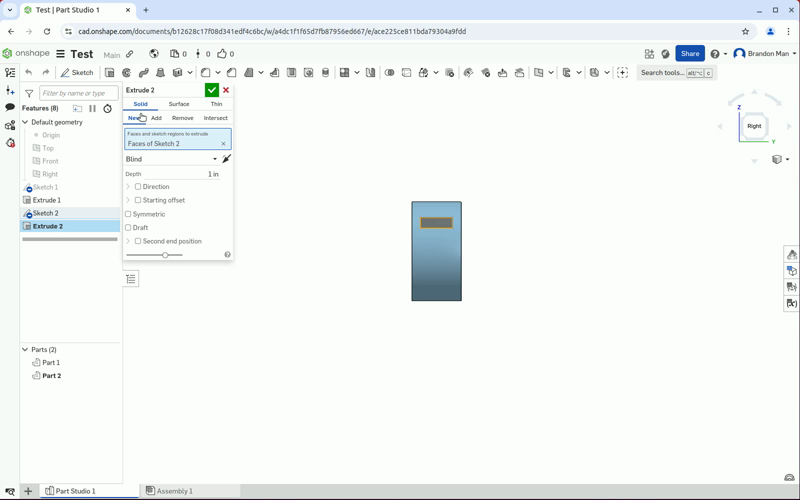
mouse_move(137, 120)
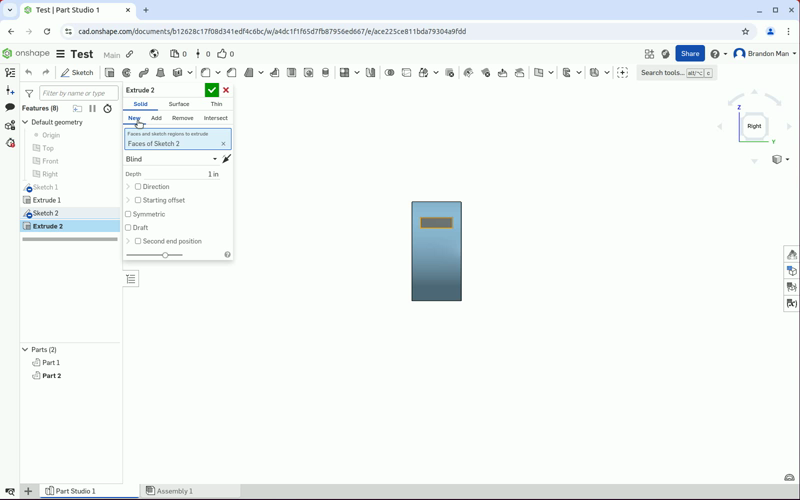
click(137, 120)
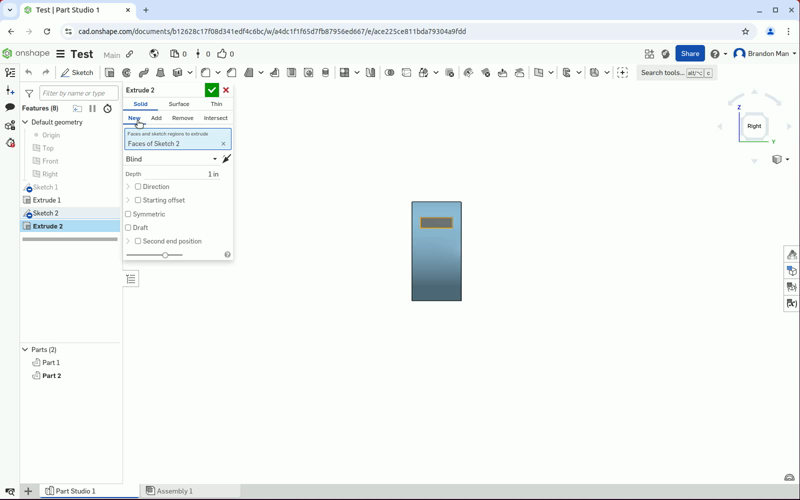
key(tab, 4)
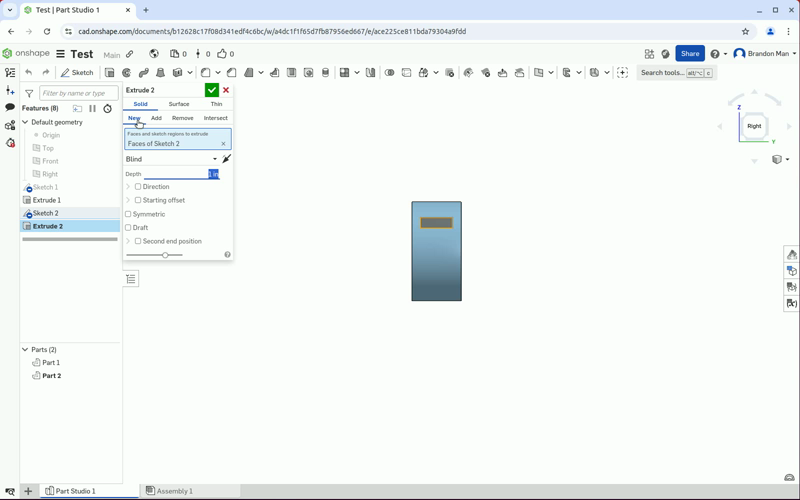
text(19.979)
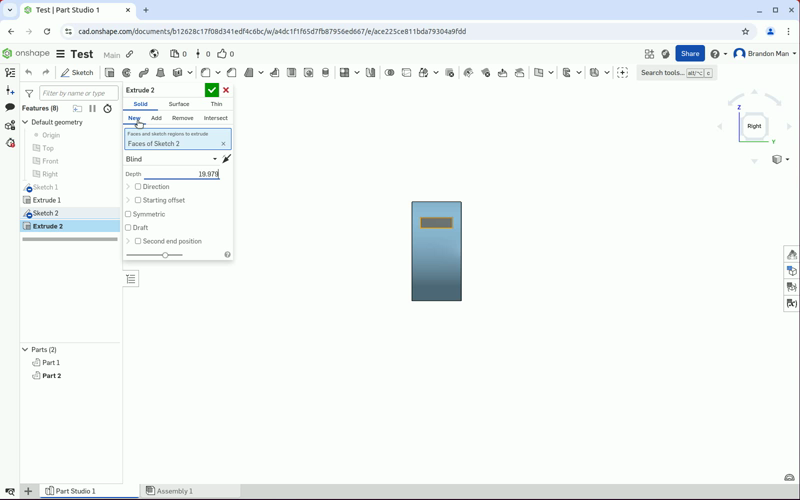
key(tab, 3)
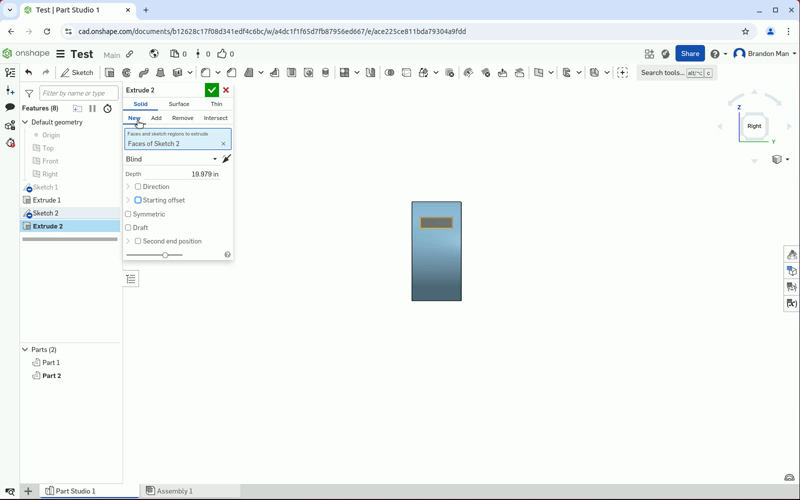
key(tab, 2)
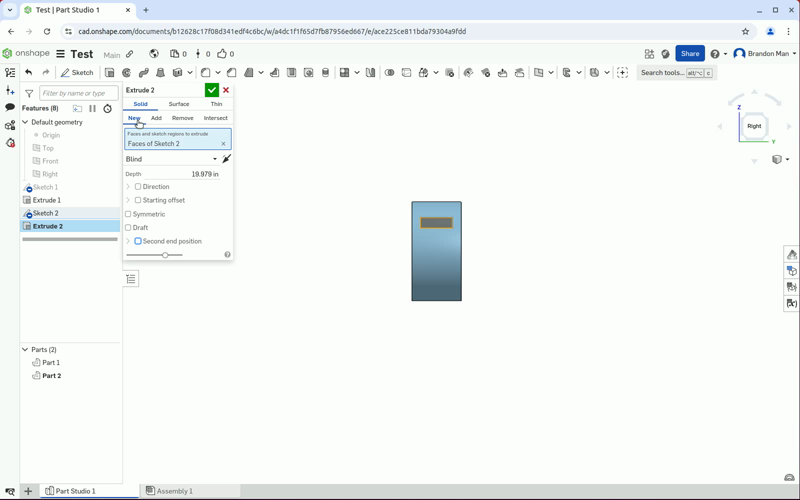
key(space)
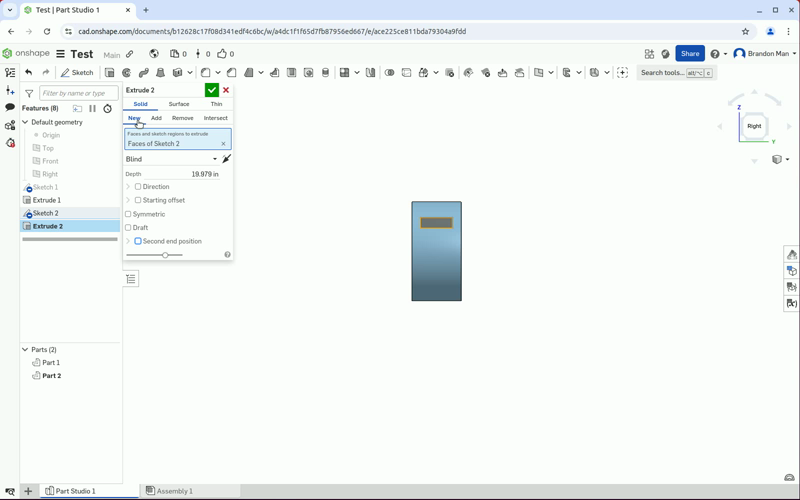
key(tab, 3)
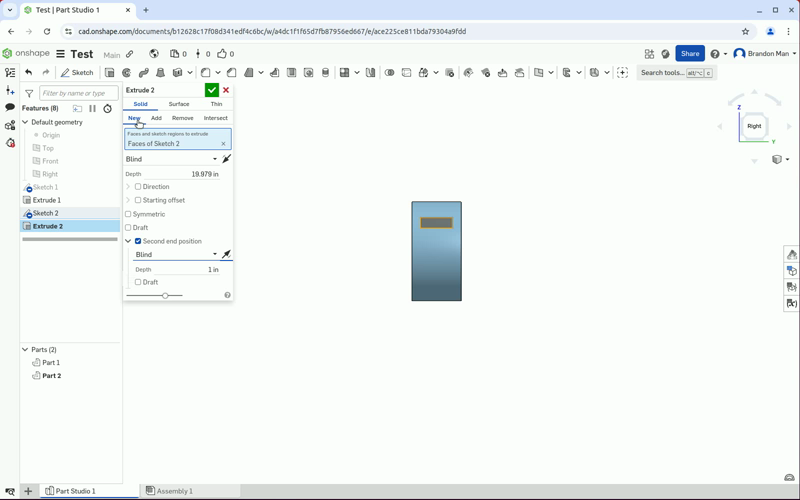
text(10.11)
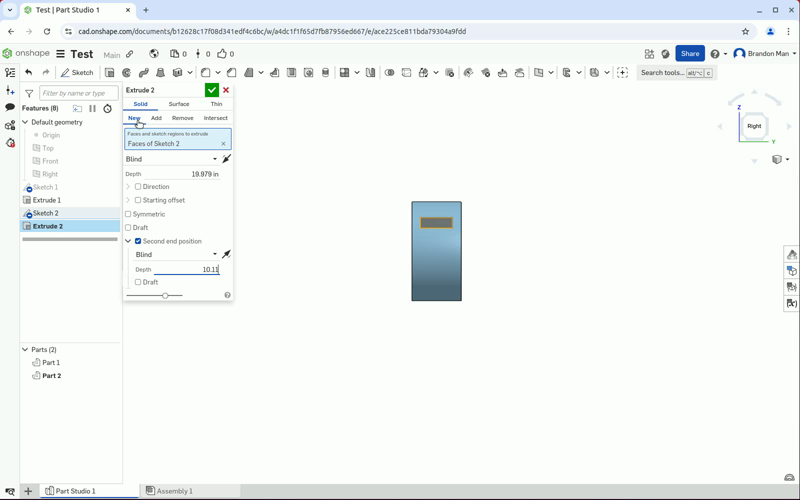
key(enter)
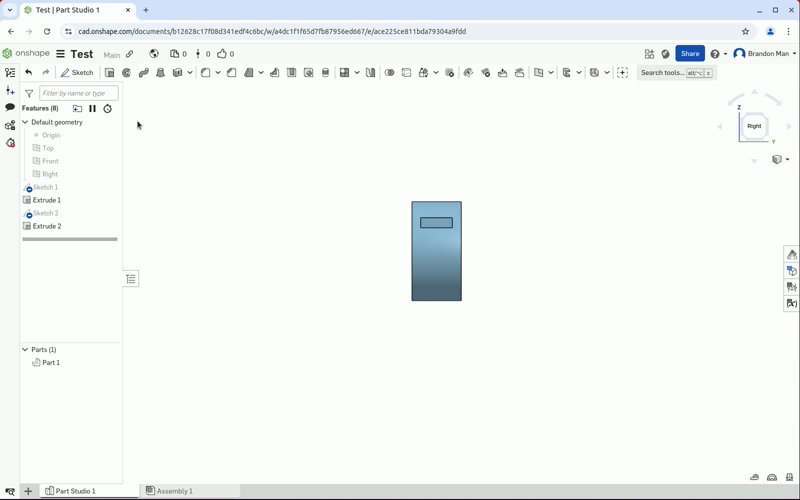
key(shift+h)
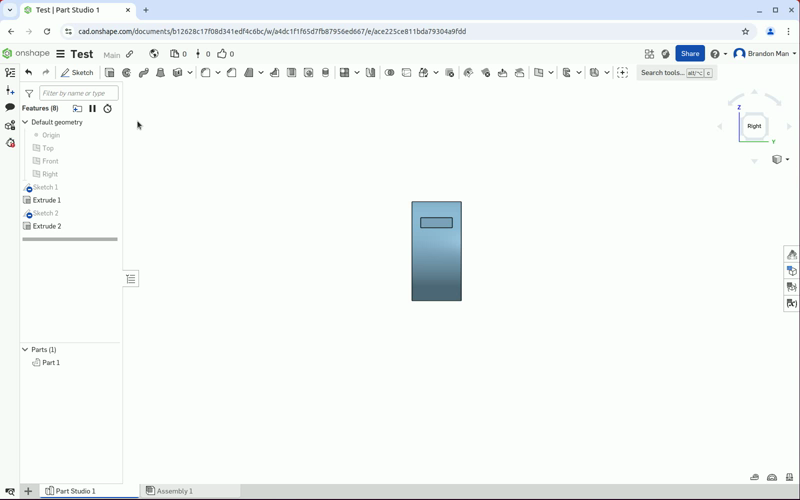
key(shift+h)
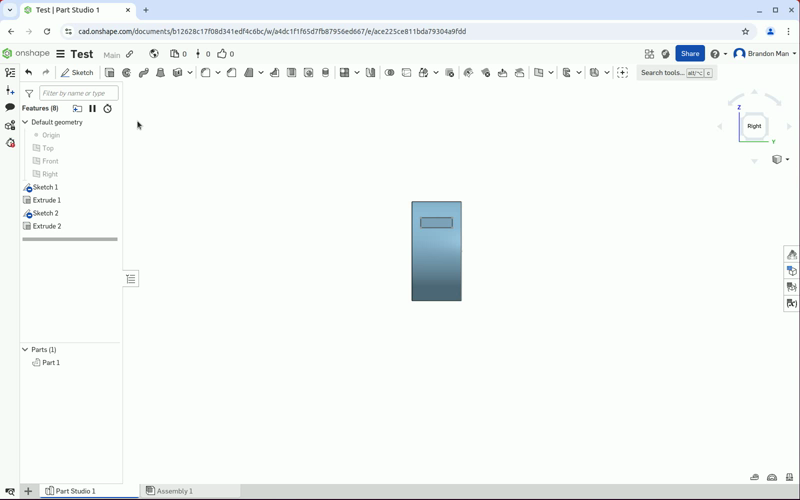
key(shift+7)
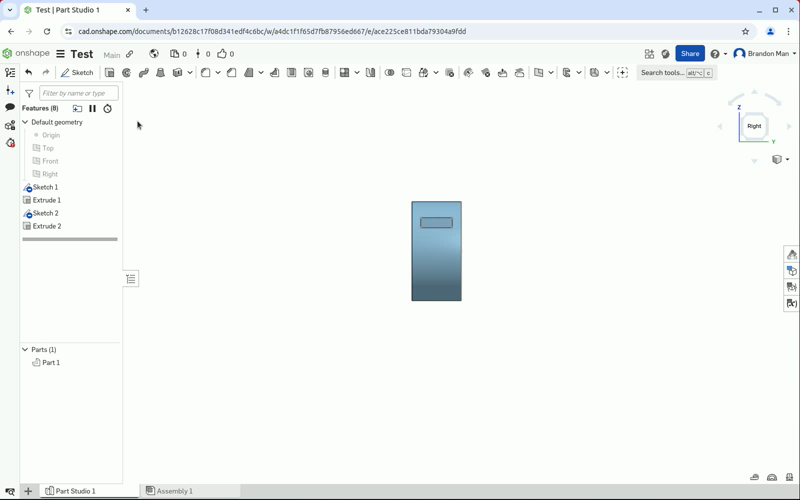
key(right, 2)
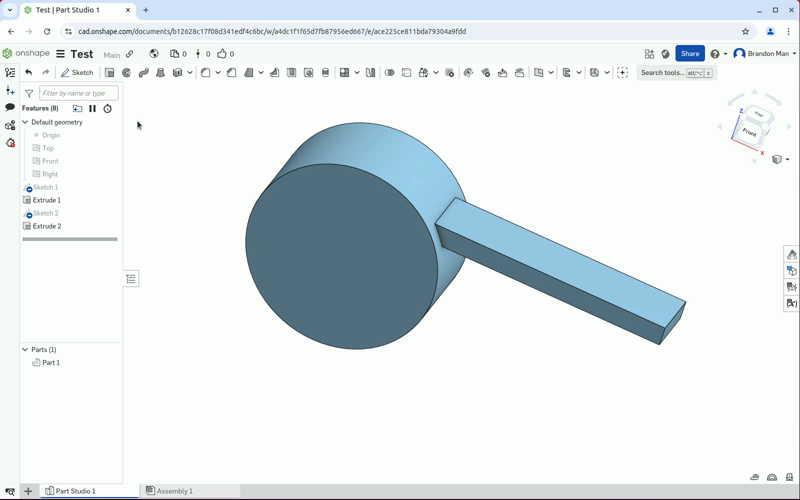
key(down, 2)
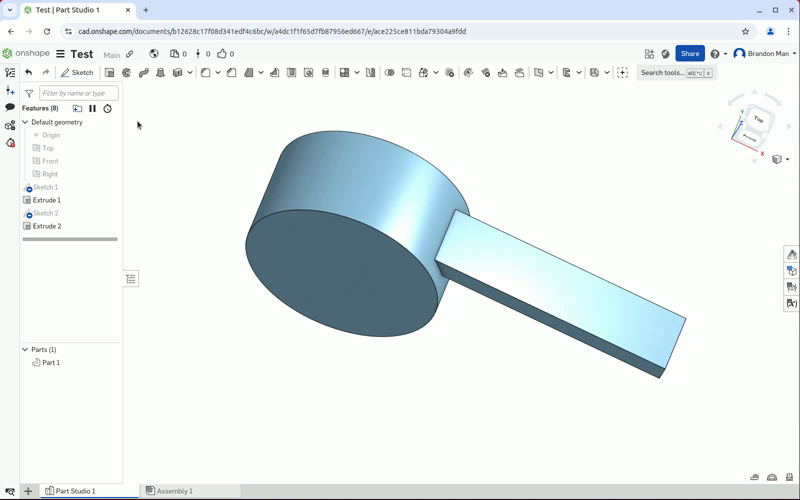
key(up, 2)
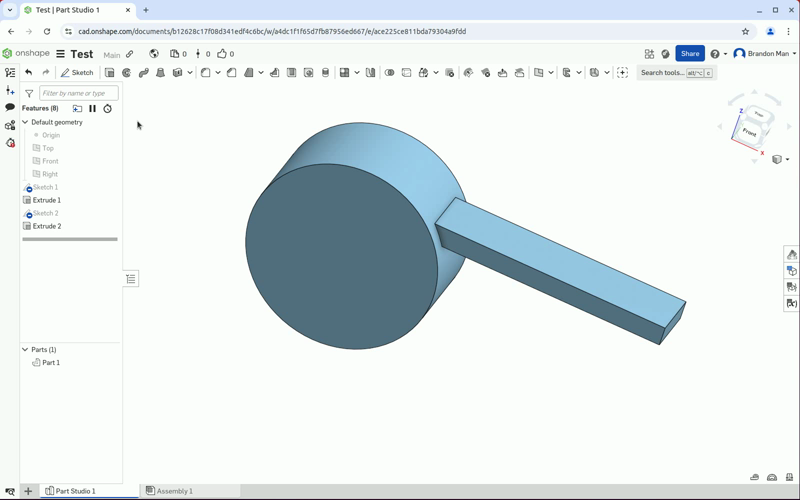
key(left, 2)
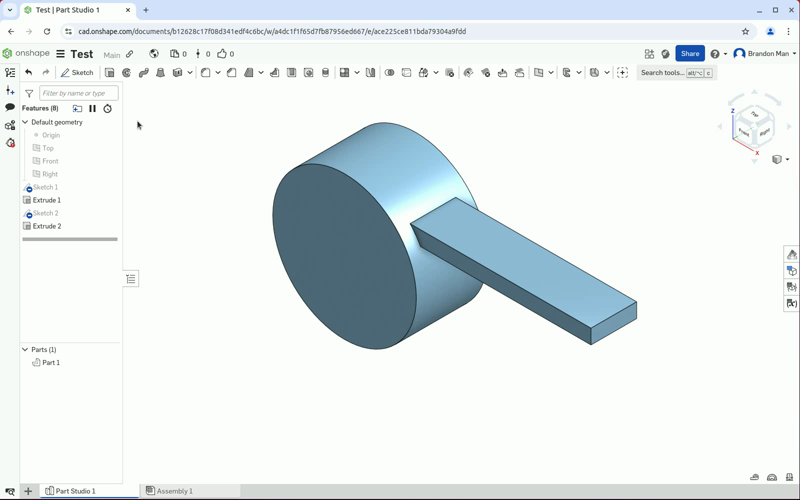
mouse_move(73, 189)
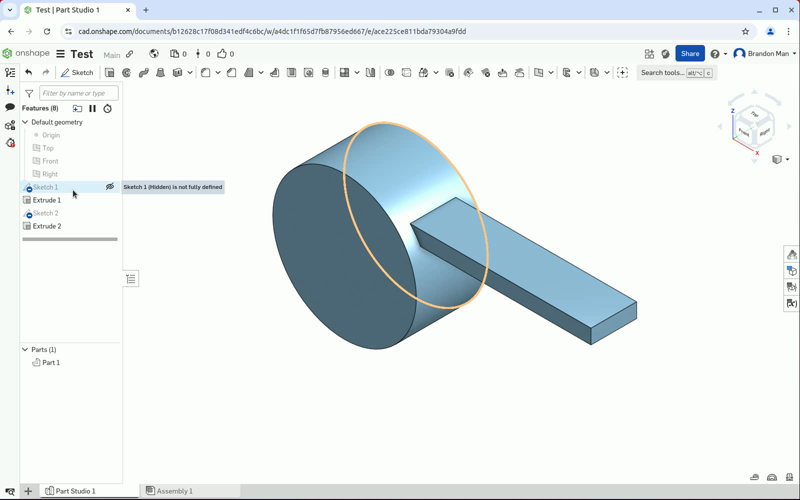
click(73, 189)